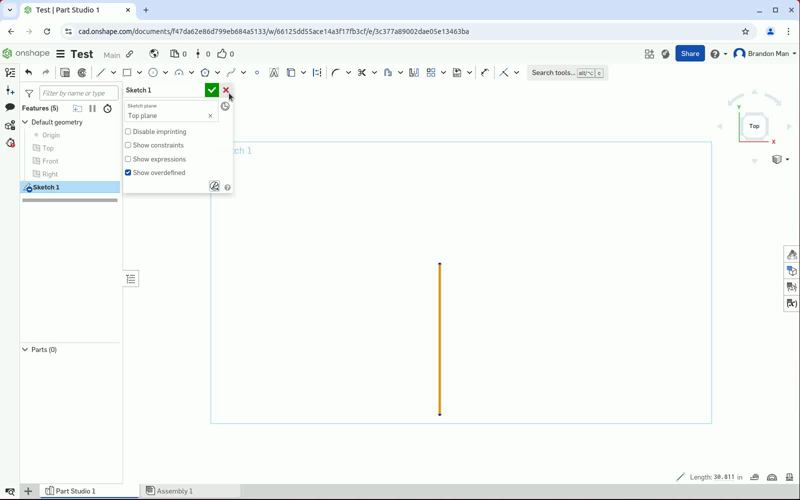
key(shift+h)
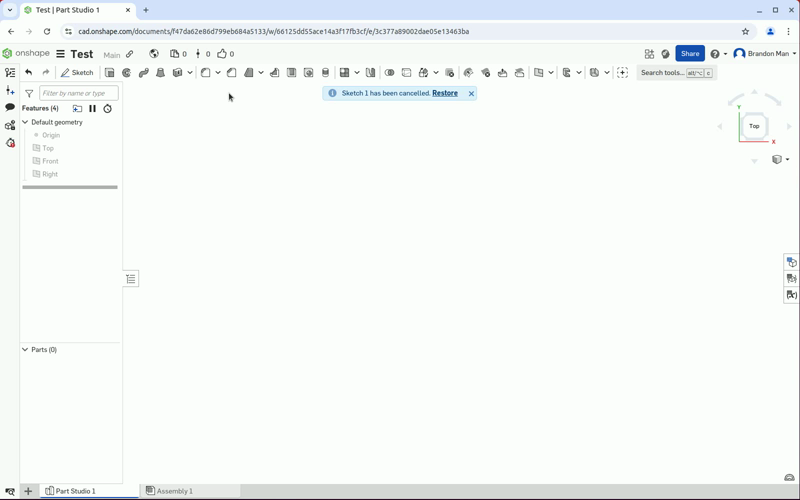
mouse_move(73, 352)
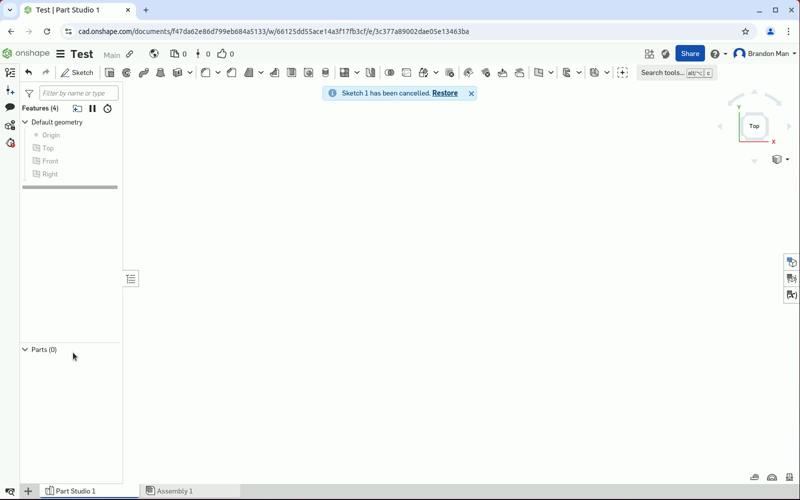
key(y)
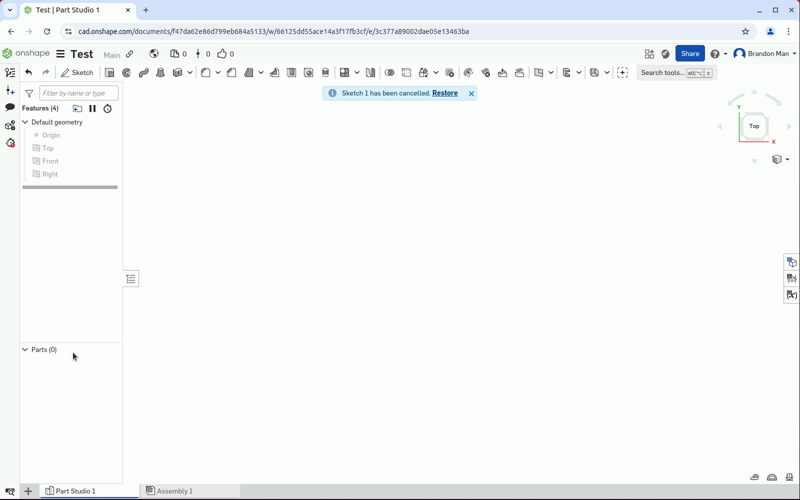
key(shift+p)
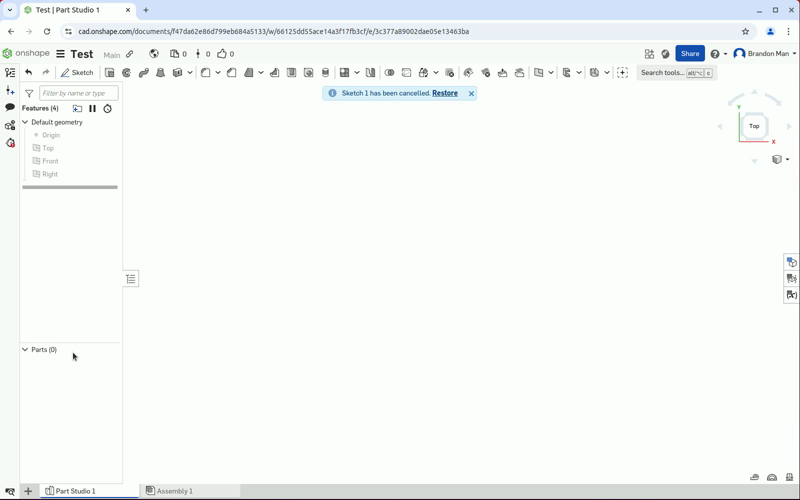
key(space)
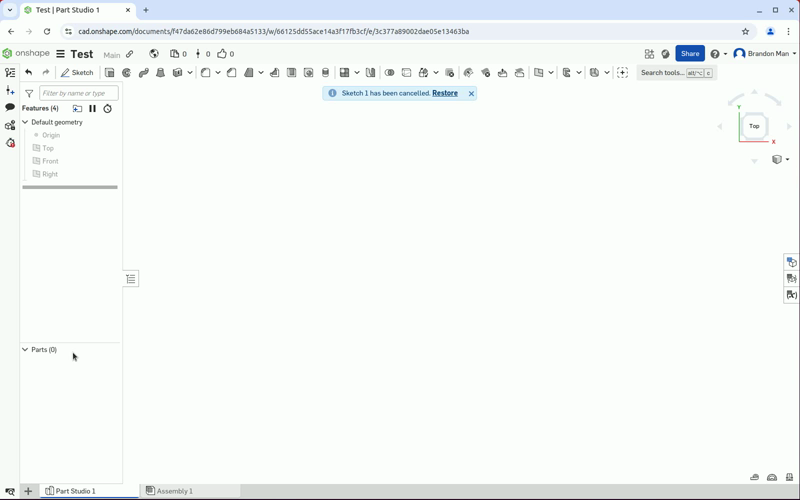
key_down(shift)
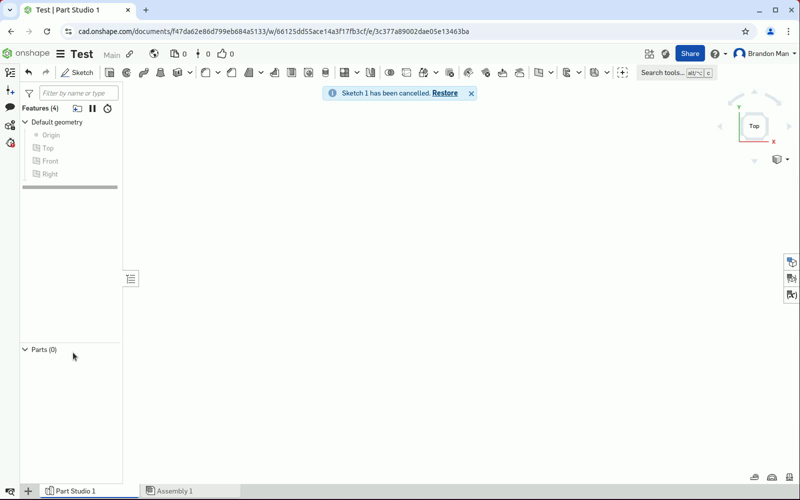
key(up)
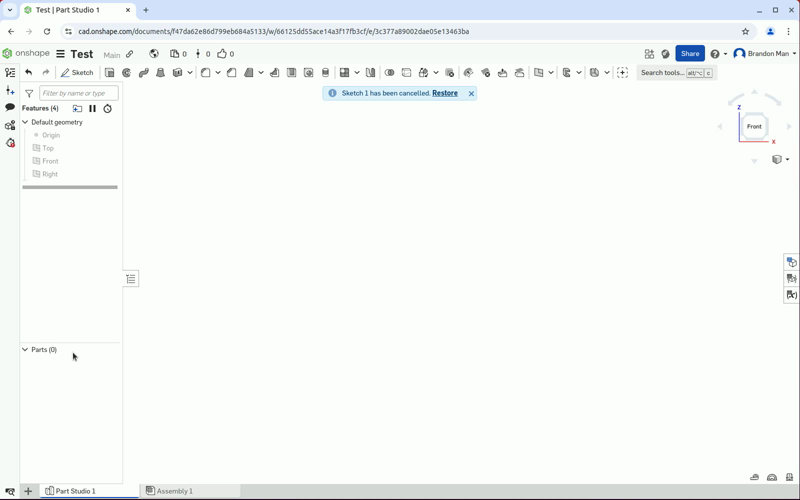
key_up(shift)
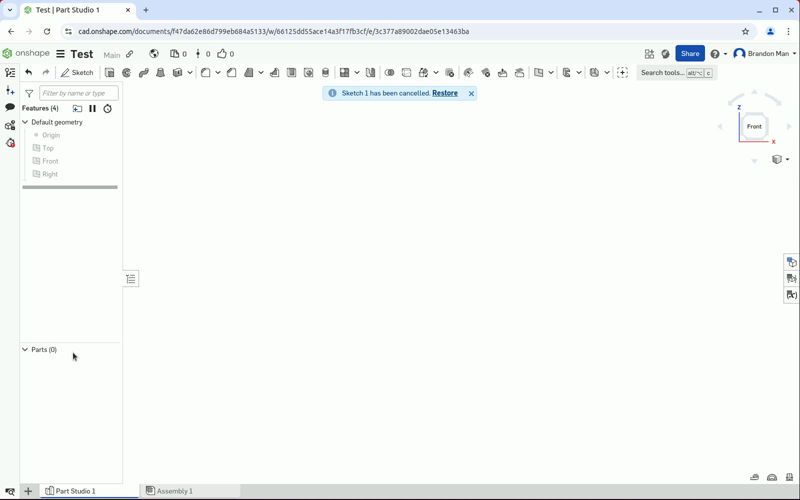
mouse_move(73, 352)
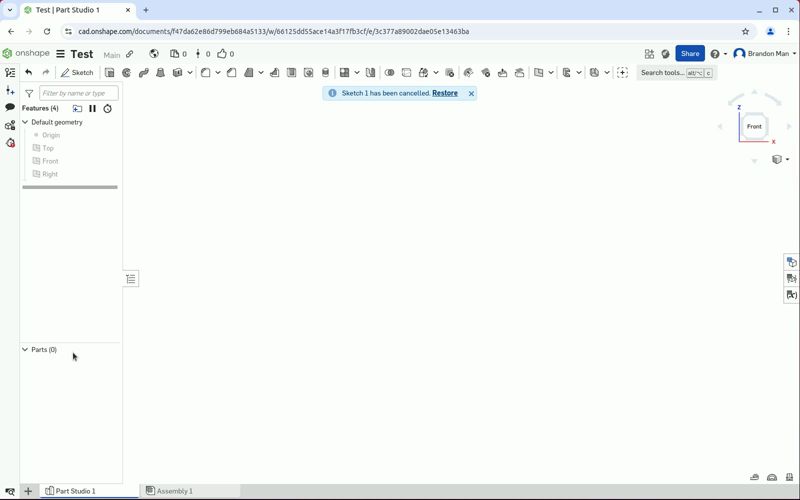
key(shift+y)
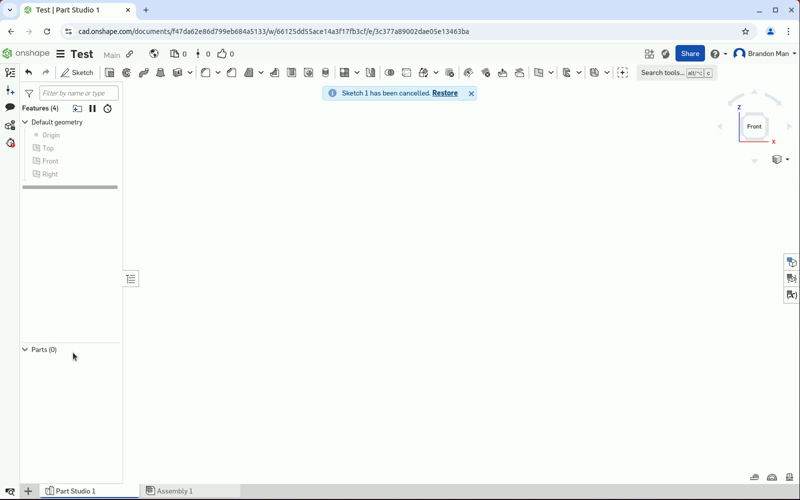
key(shift+s)
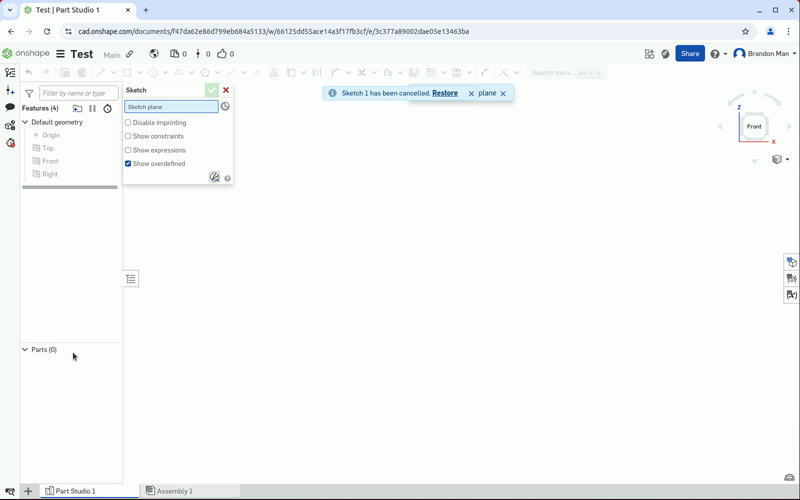
mouse_move(73, 163)
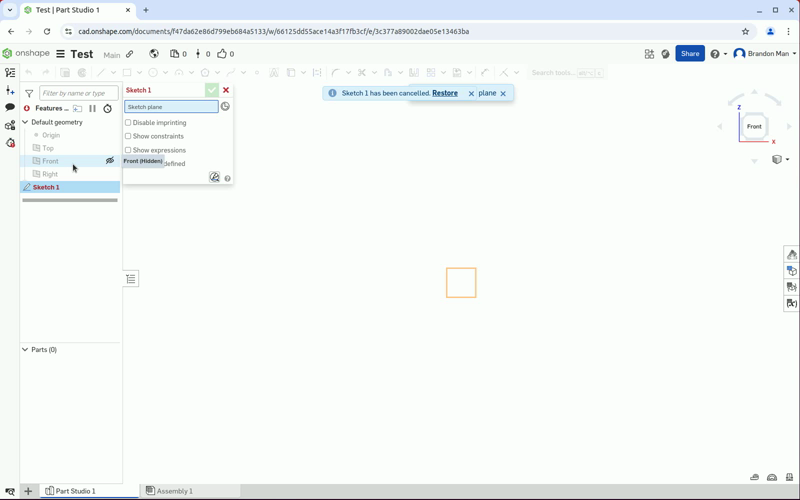
click(73, 163)
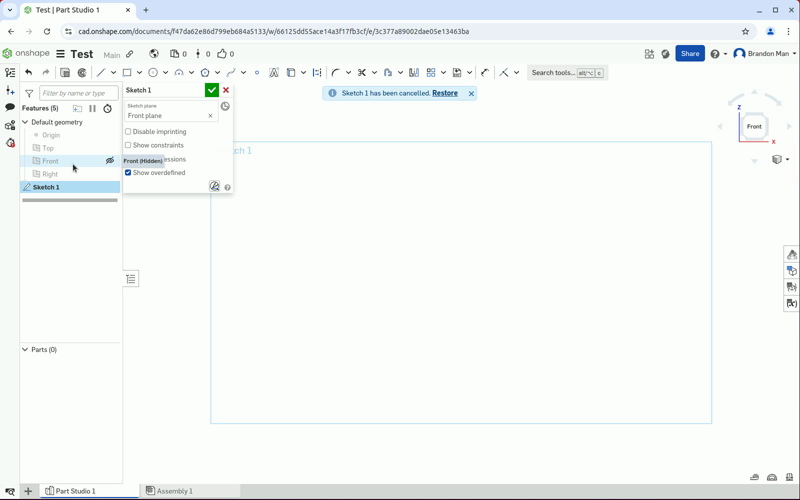
mouse_move(73, 352)
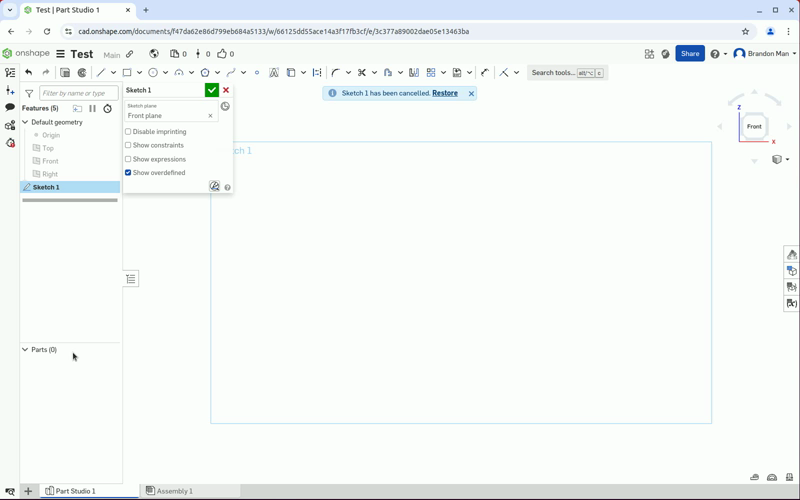
key(y)
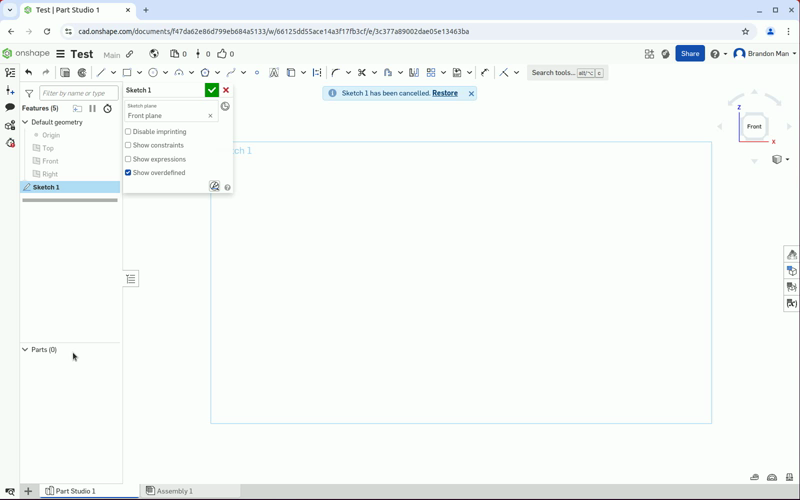
key(l)
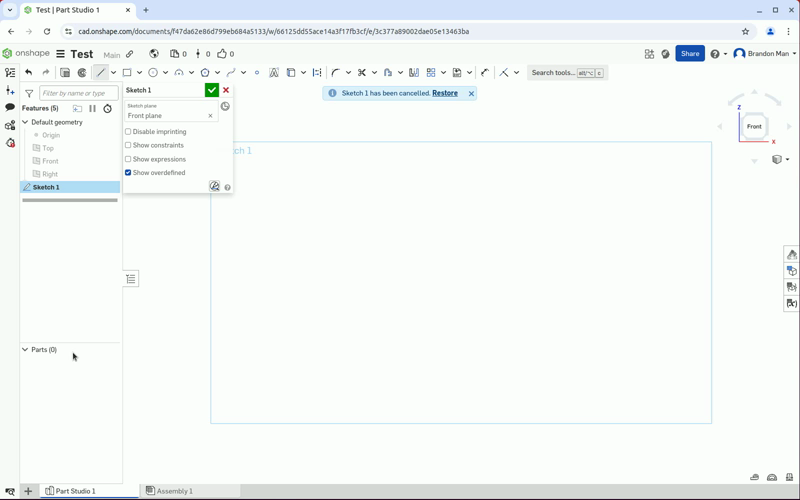
key_down(shift)
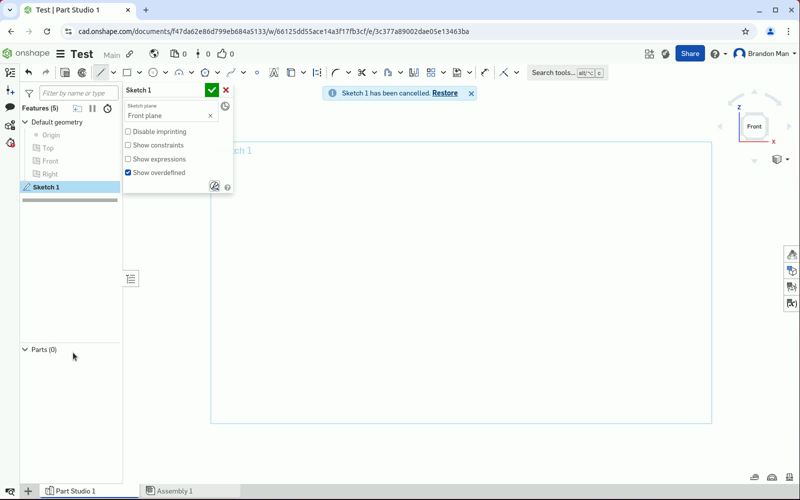
mouse_move(348, 282)
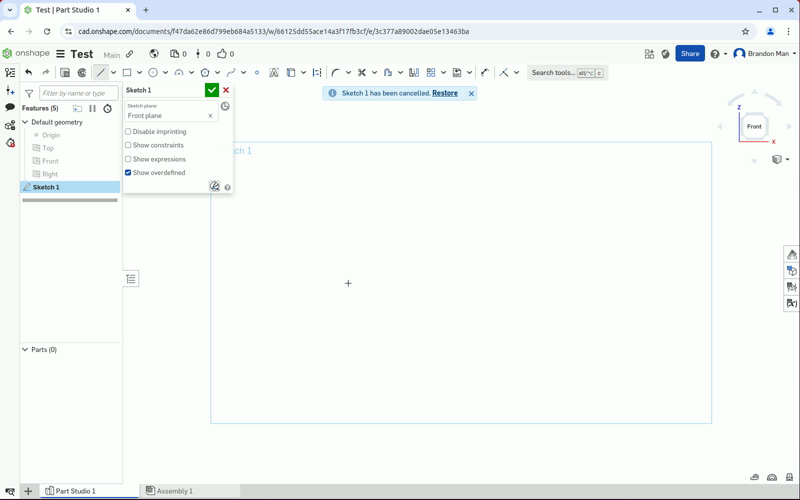
click(348, 282)
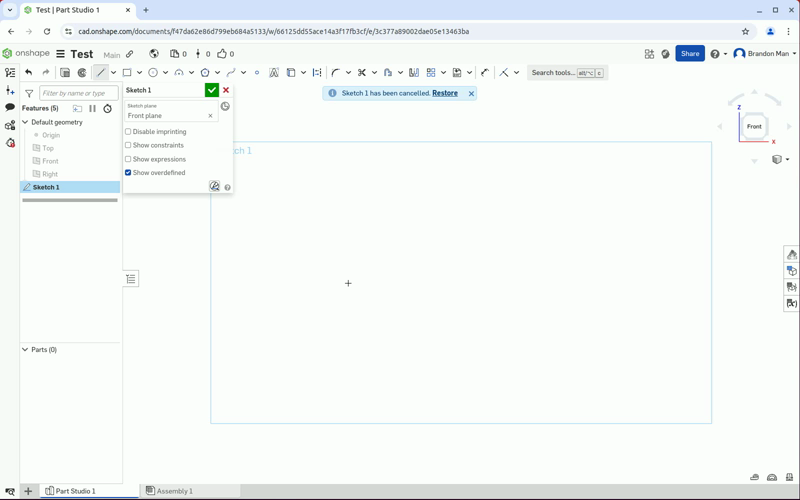
key_up(shift)
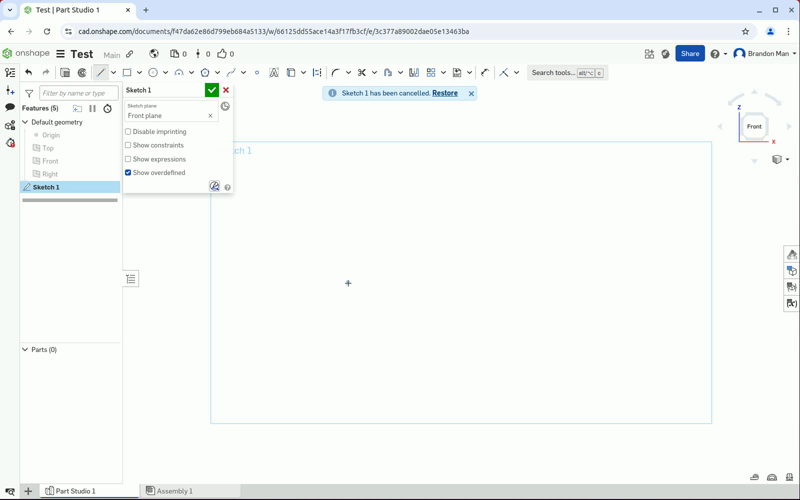
key_down(shift)
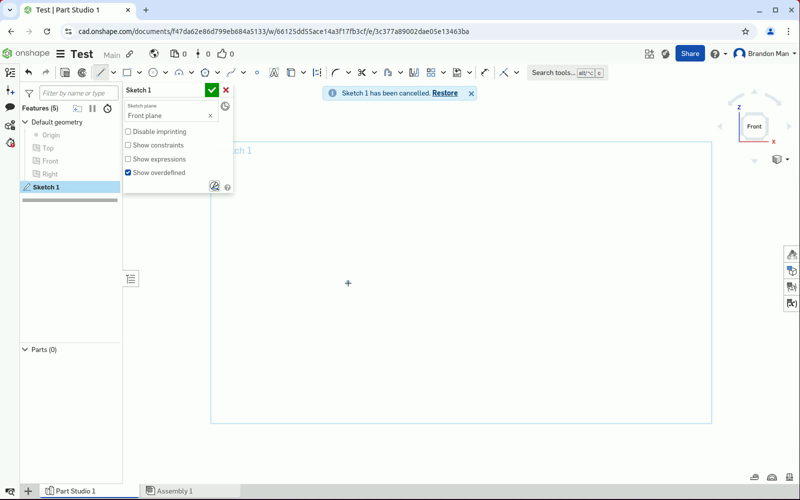
mouse_move(460, 282)
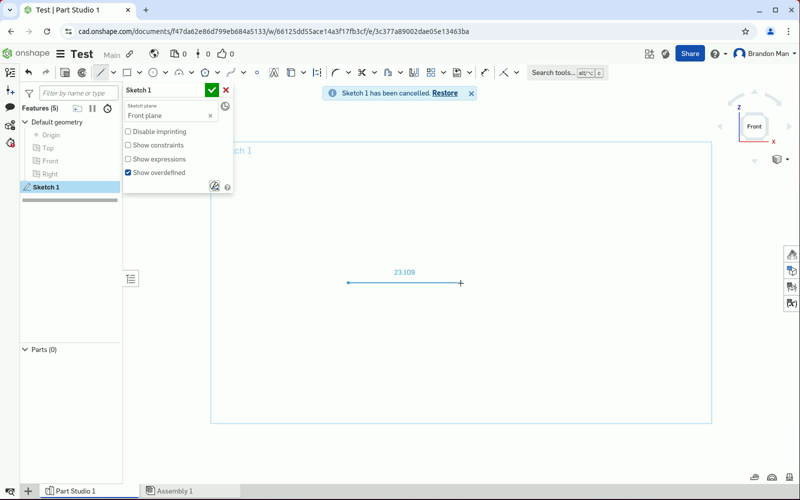
click(460, 282)
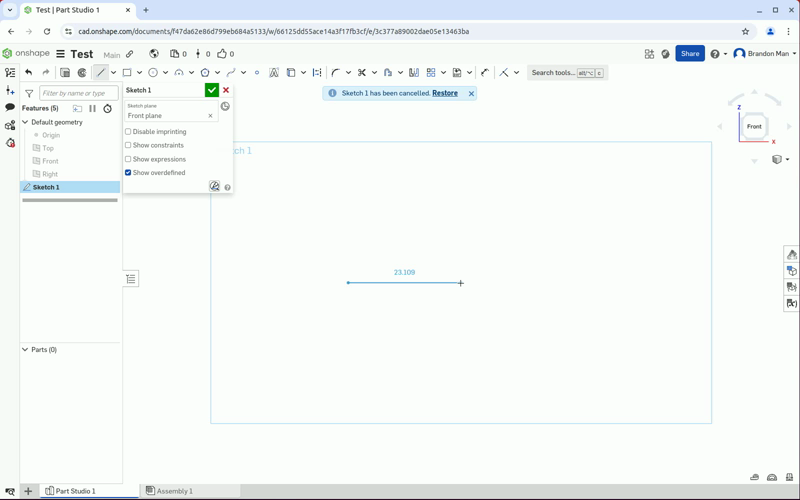
key_up(shift)
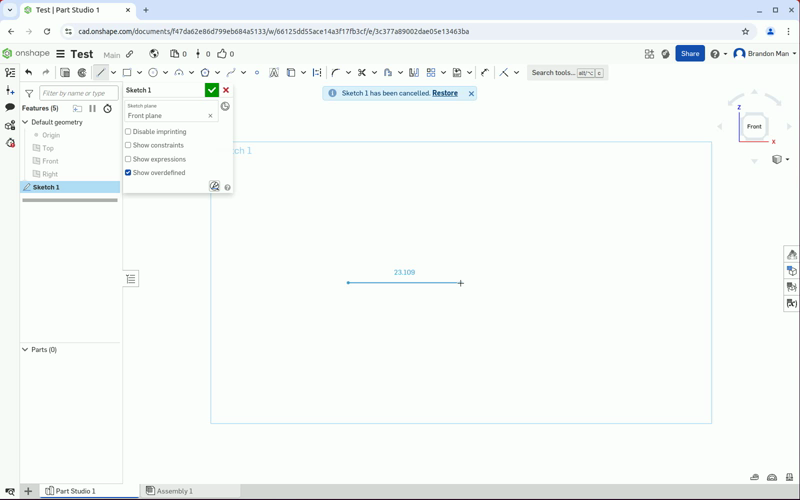
key_down(shift)
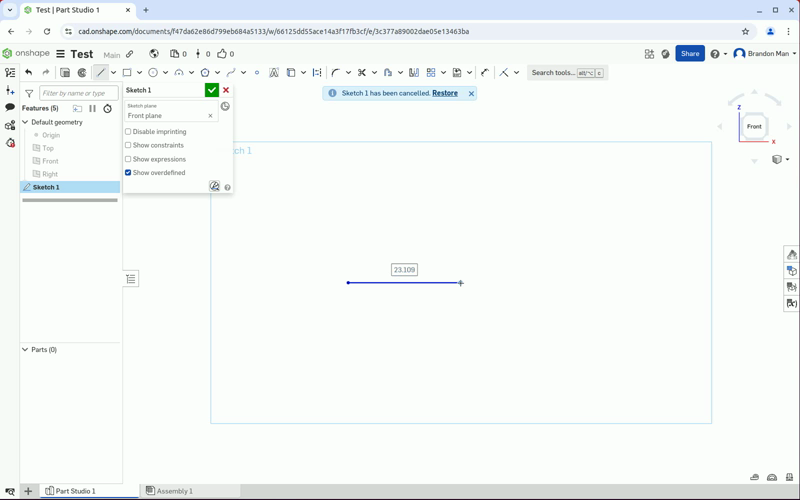
mouse_move(460, 170)
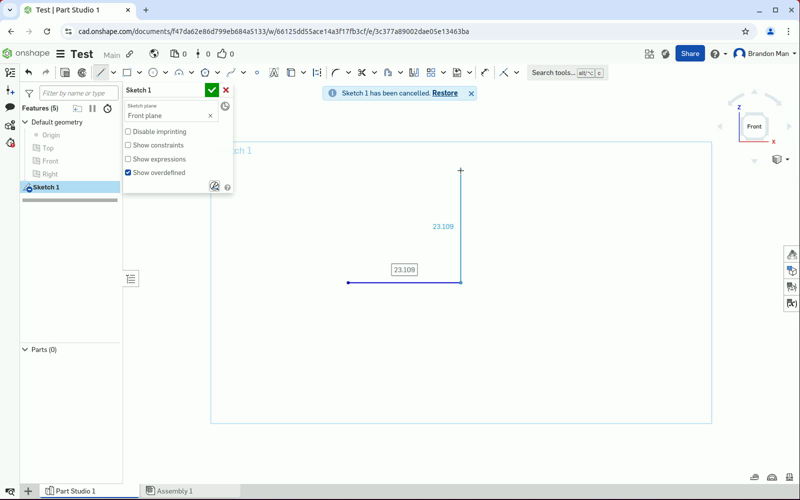
click(460, 170)
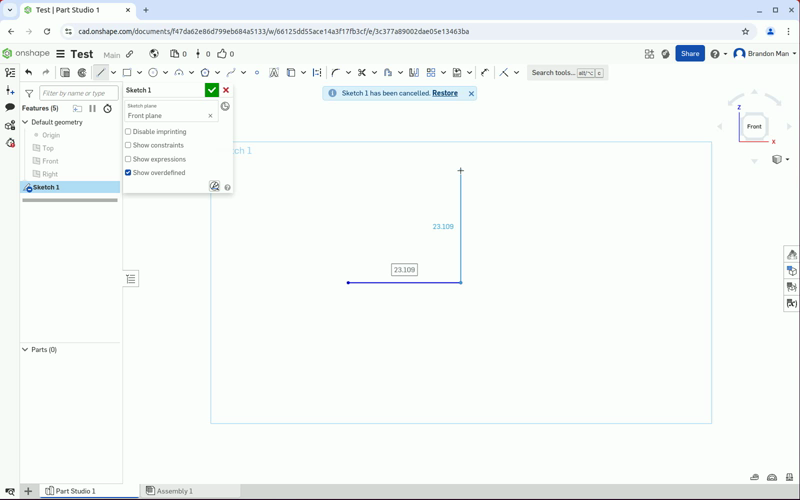
key_up(shift)
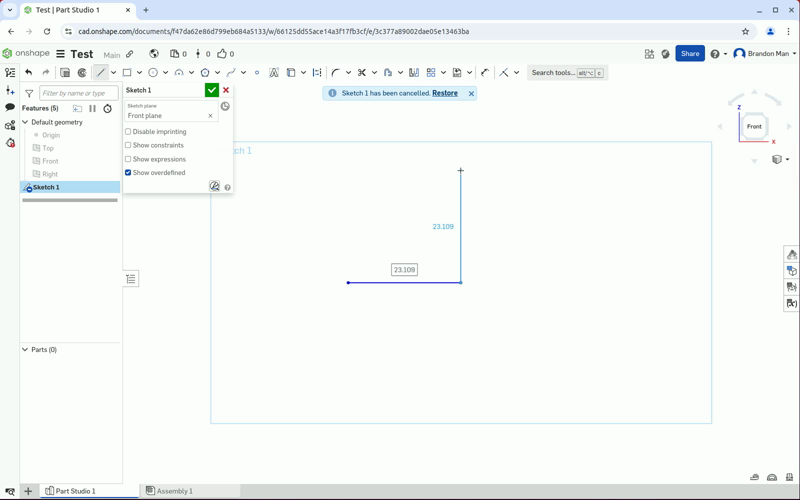
key_down(shift)
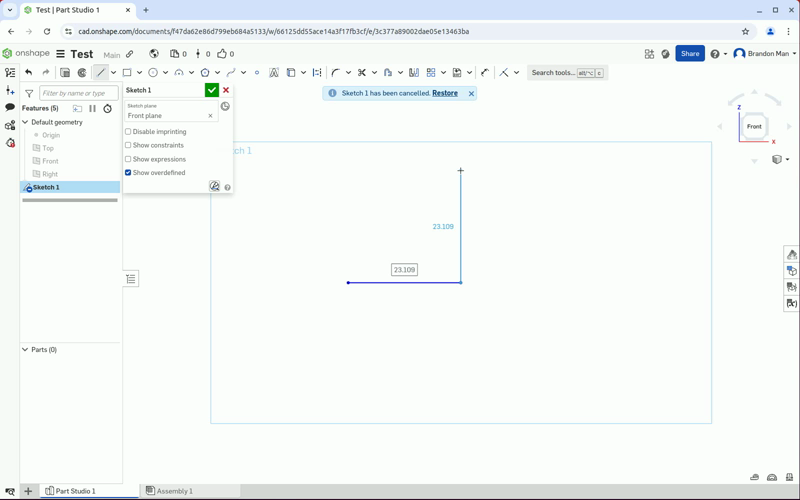
mouse_move(348, 170)
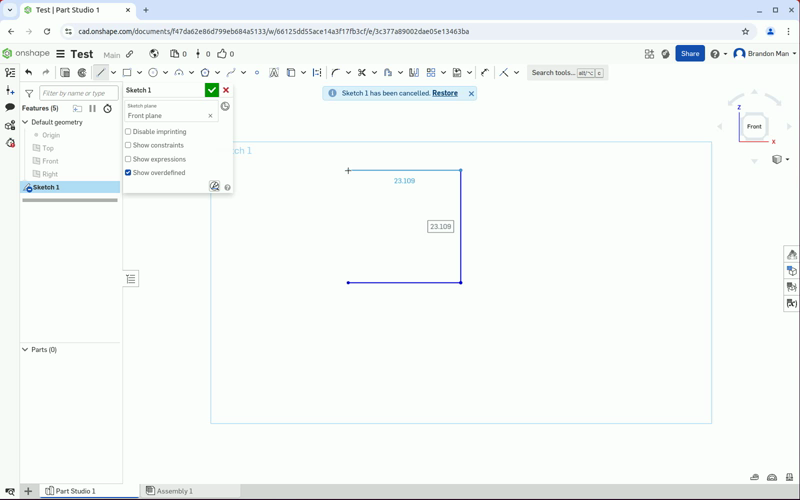
click(348, 170)
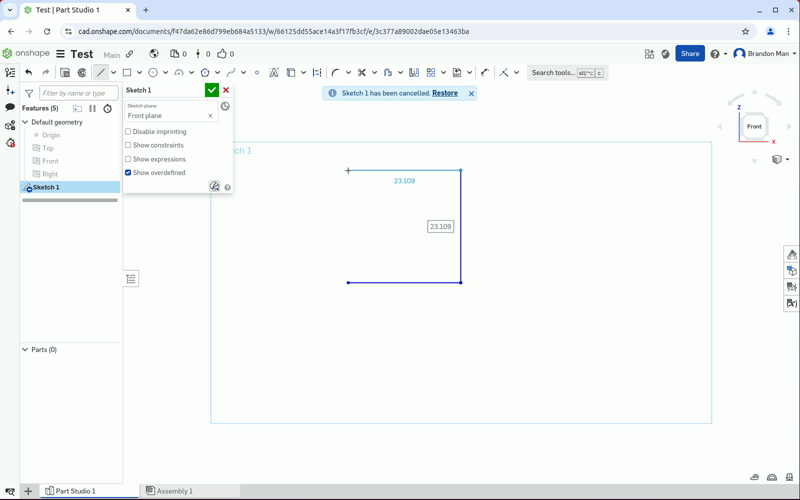
key_up(shift)
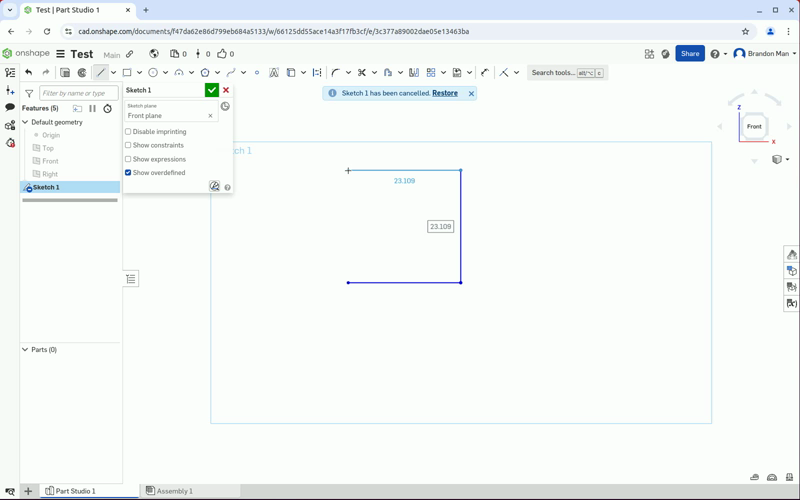
key_down(shift)
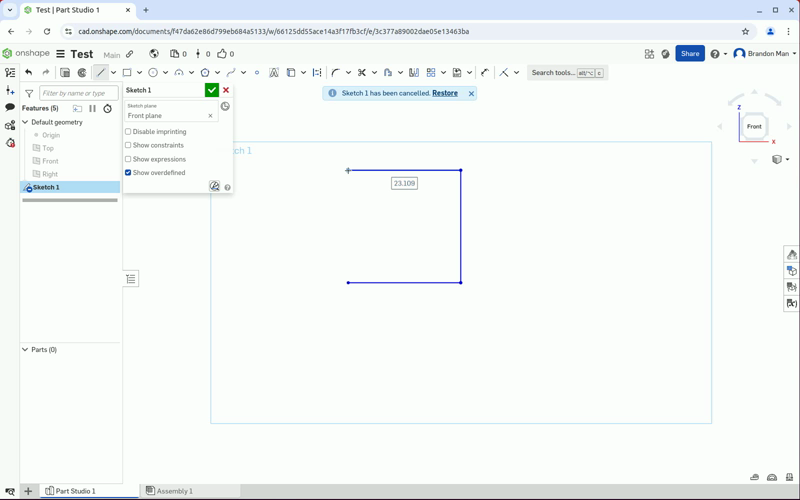
mouse_move(348, 282)
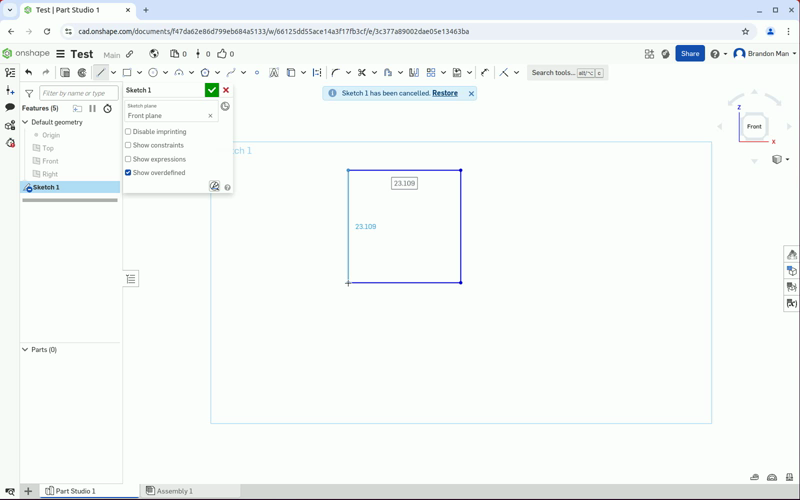
key_up(shift)
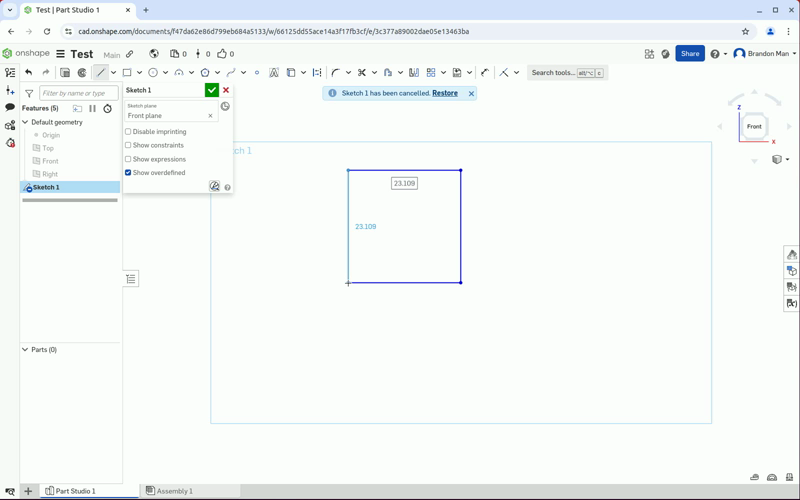
click(348, 282)
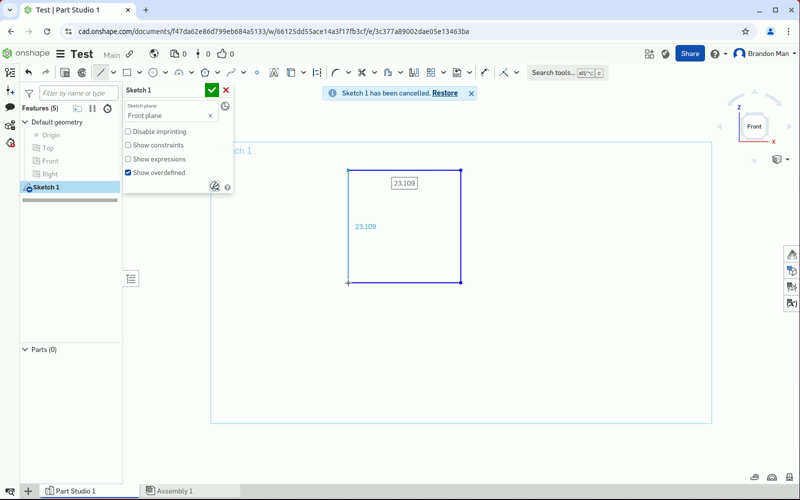
key(esc)
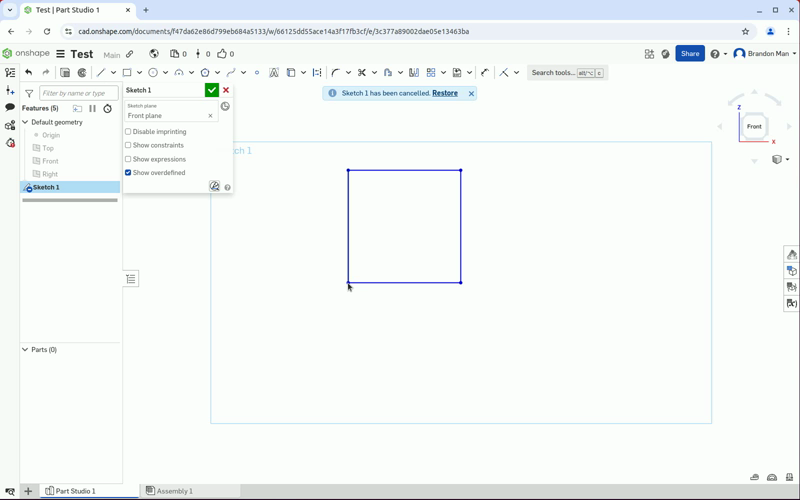
mouse_move(393, 182)
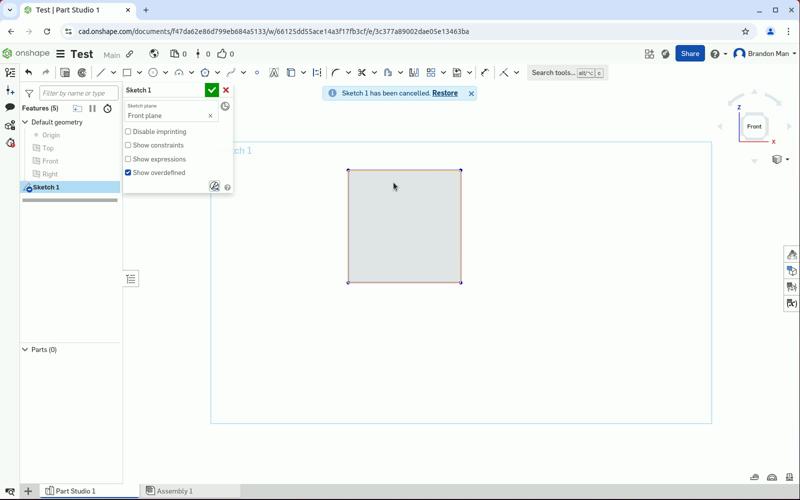
click(393, 182)
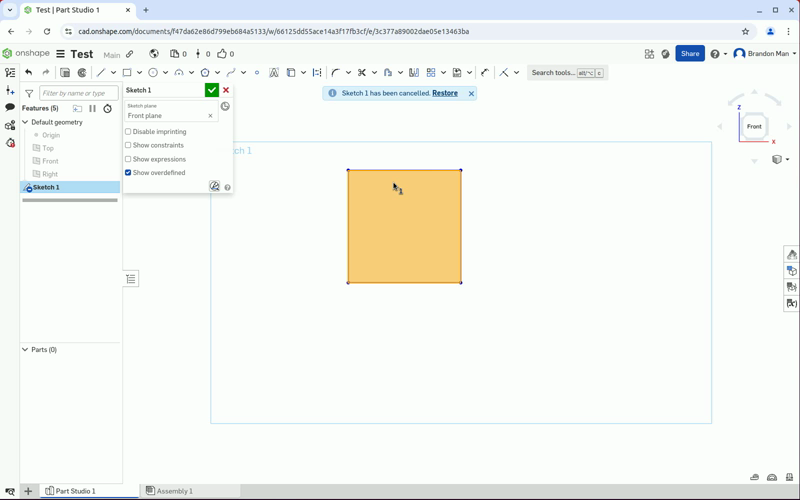
mouse_move(73, 352)
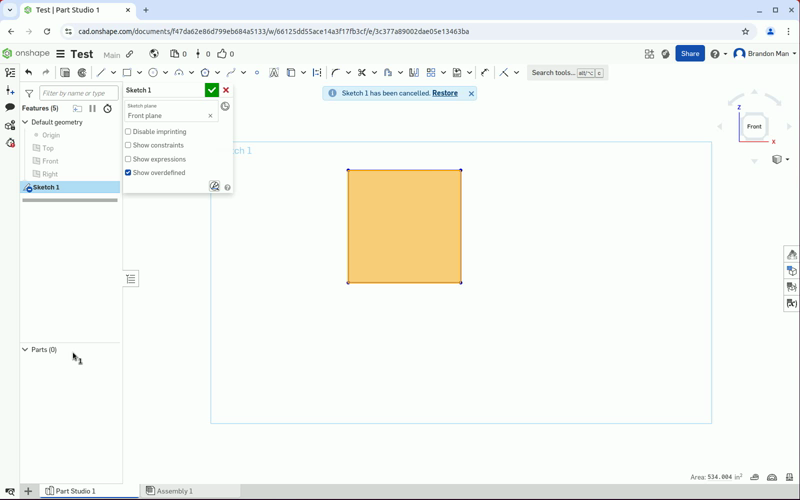
key(shift+y)
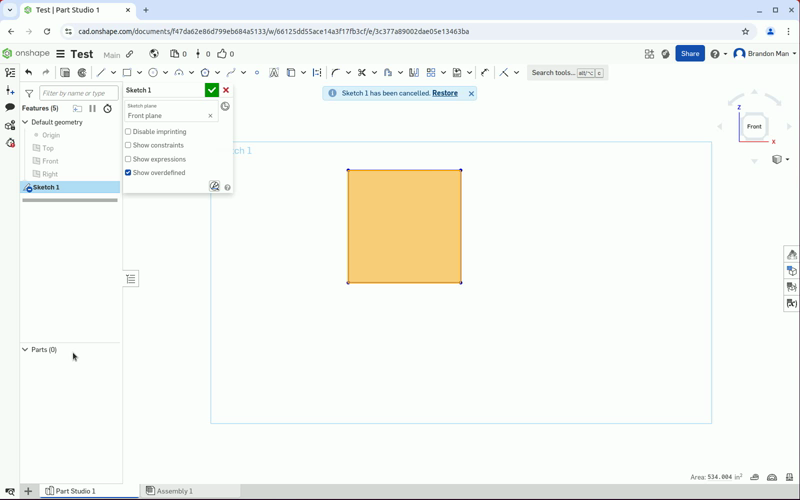
key(shift+e)
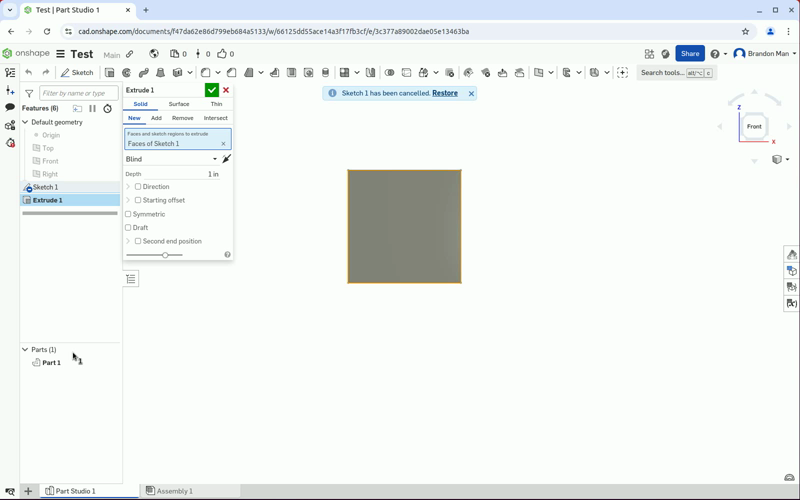
mouse_move(143, 106)
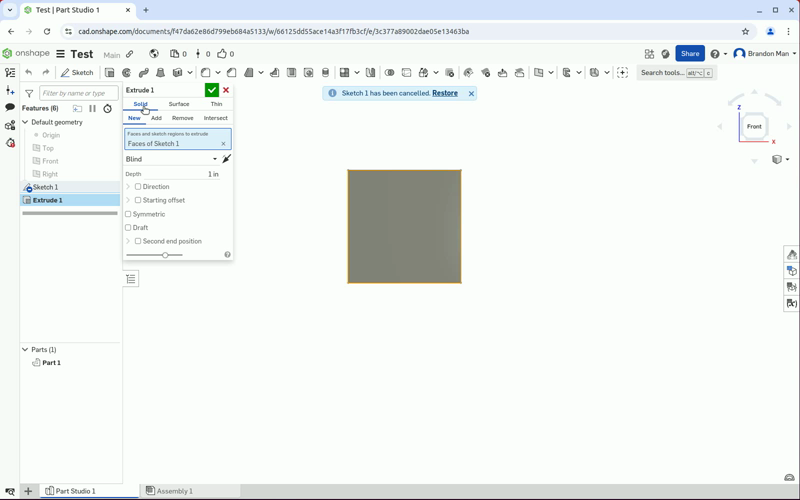
click(143, 106)
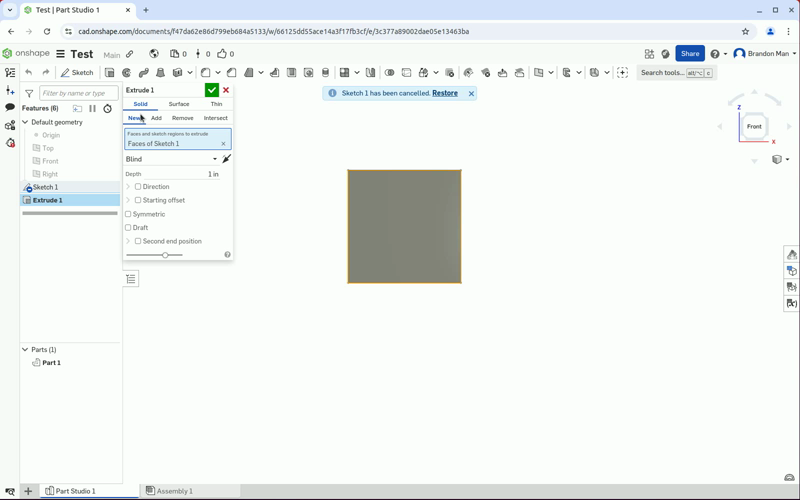
mouse_move(137, 120)
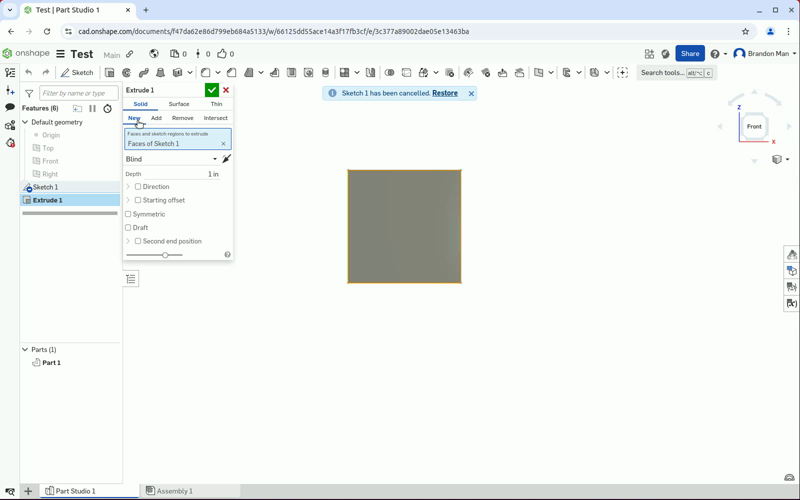
click(137, 120)
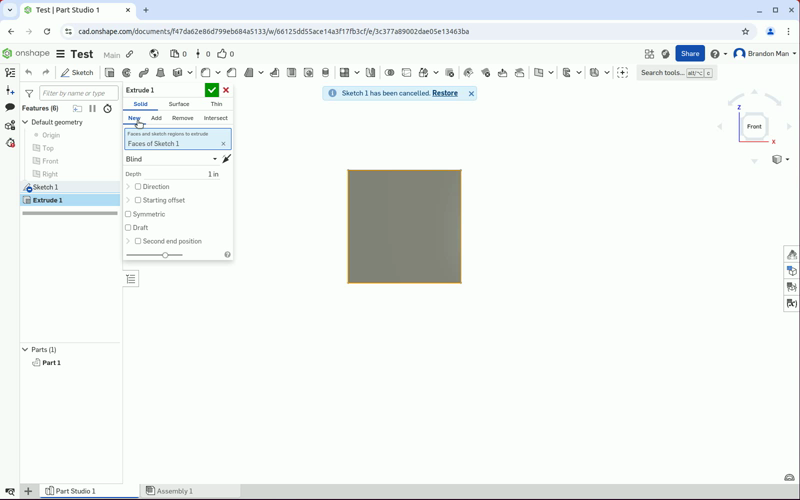
key(tab, 4)
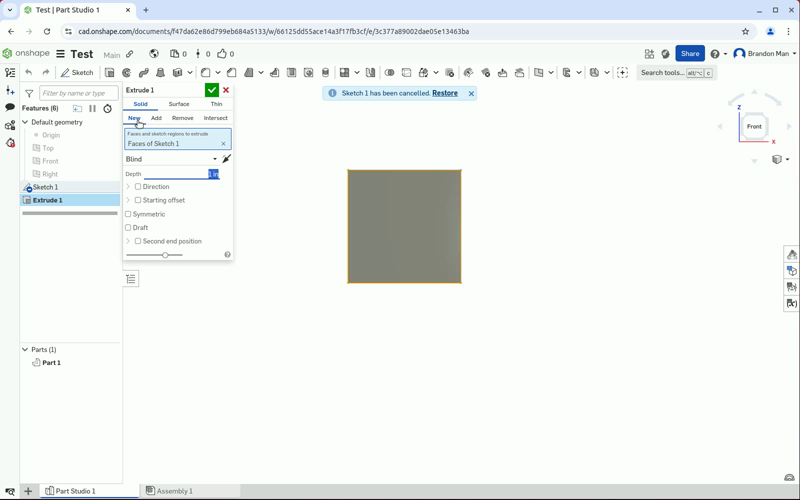
text(23.108)
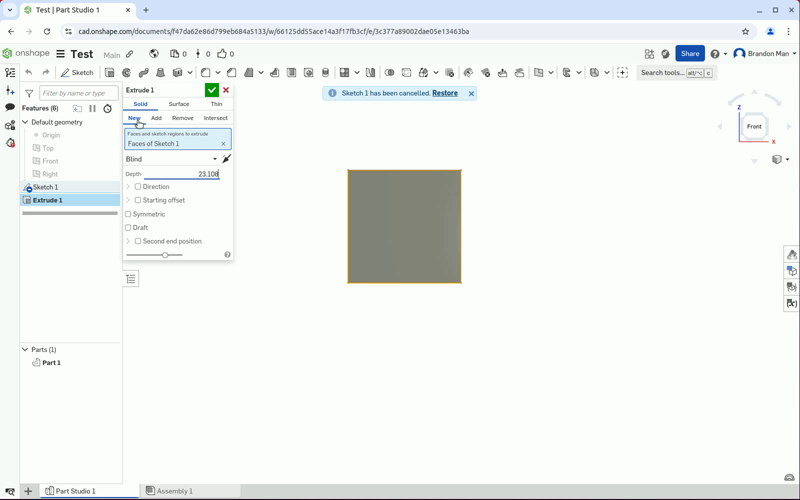
key(enter)
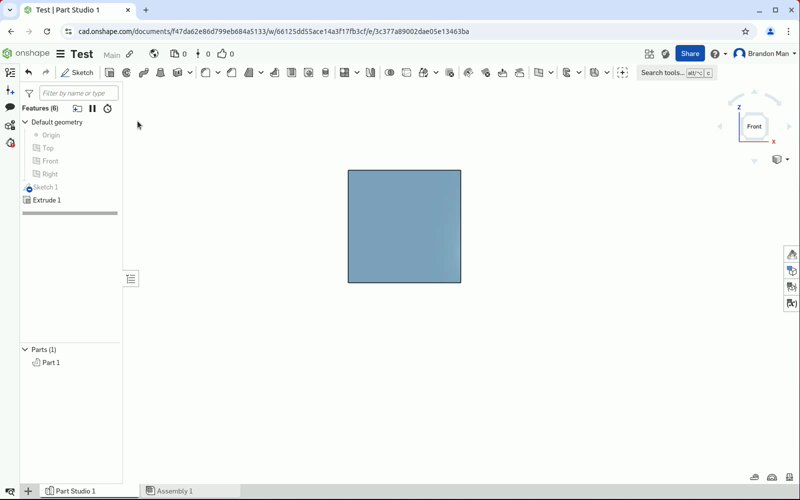
key(shift+h)
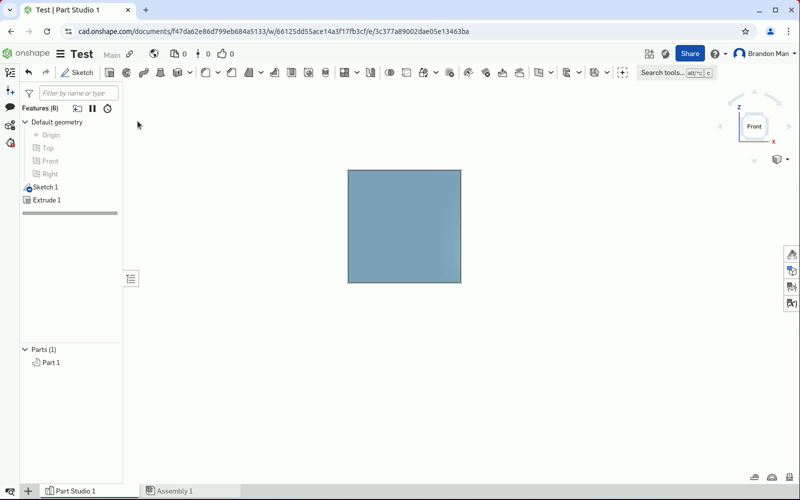
key(shift+h)
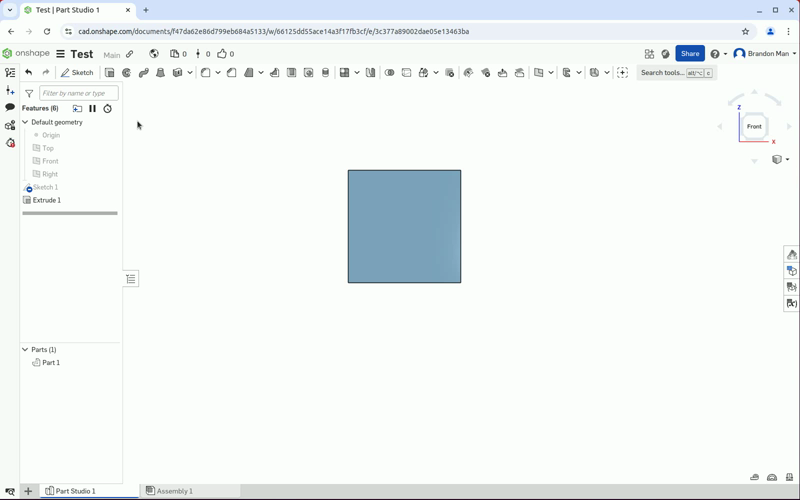
mouse_move(73, 189)
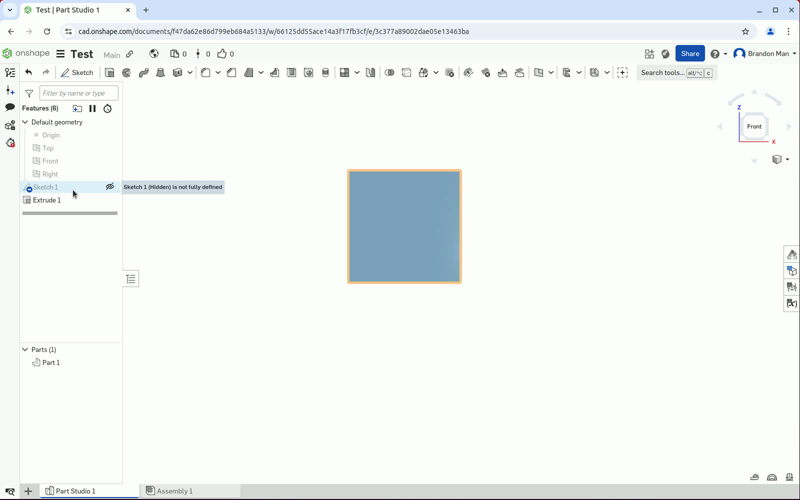
click(73, 189)
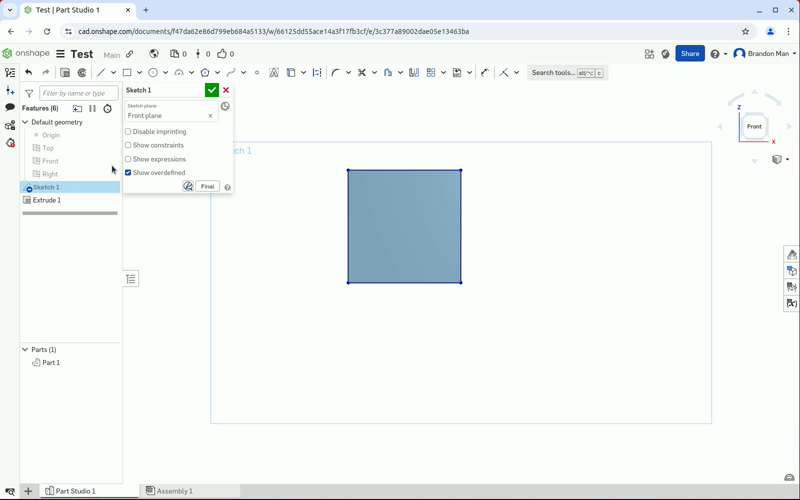
mouse_move(229, 92)
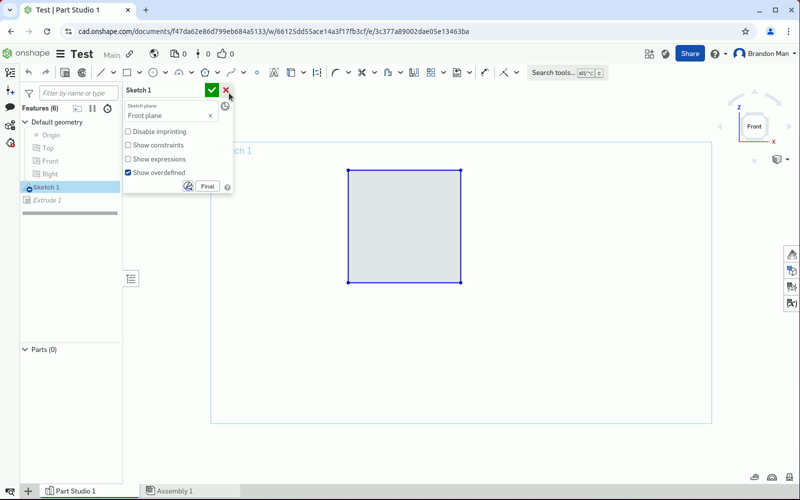
click(229, 92)
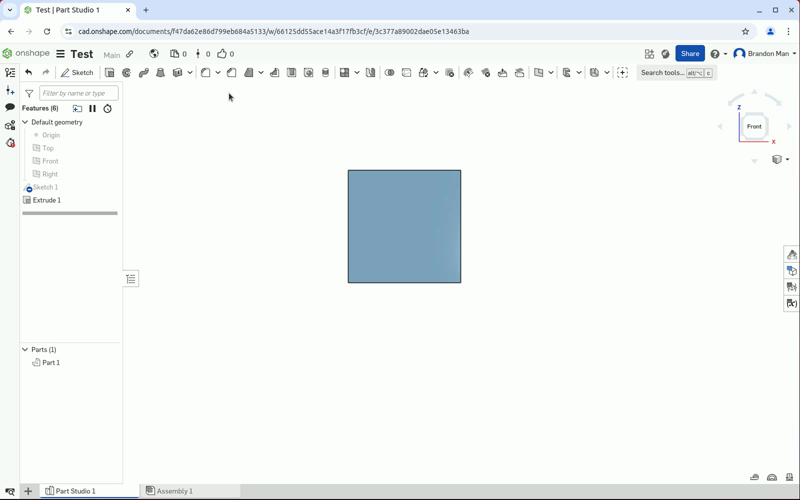
mouse_move(541, 75)
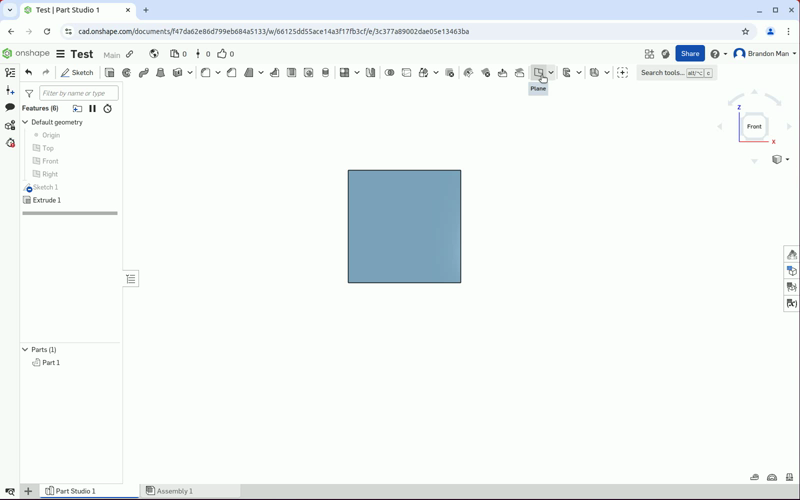
click(541, 75)
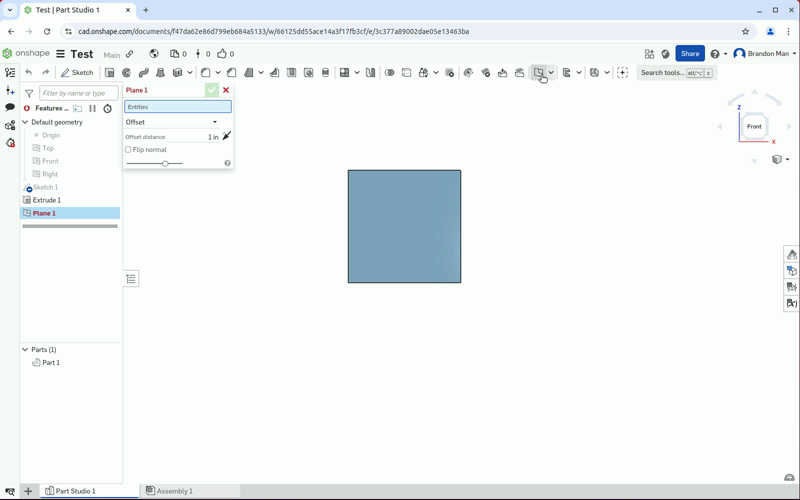
mouse_move(73, 163)
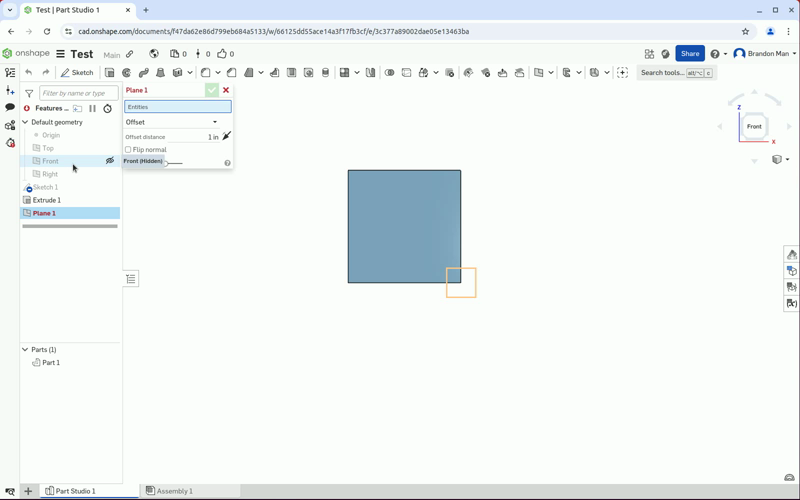
click(73, 163)
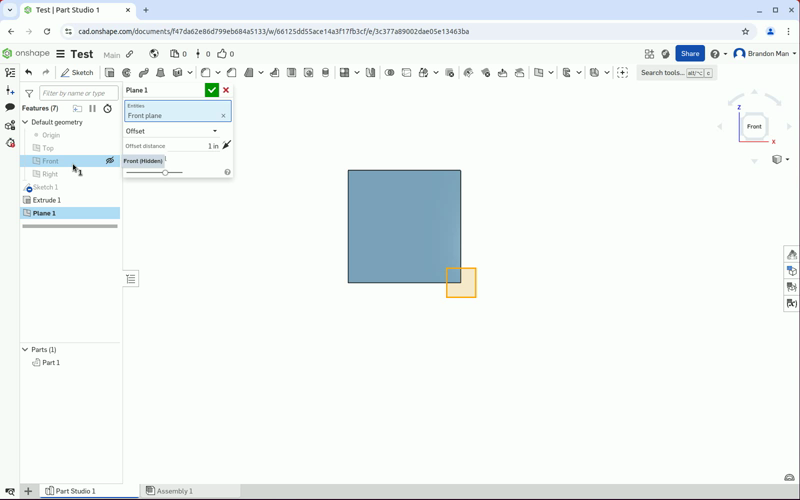
key(tab, 2)
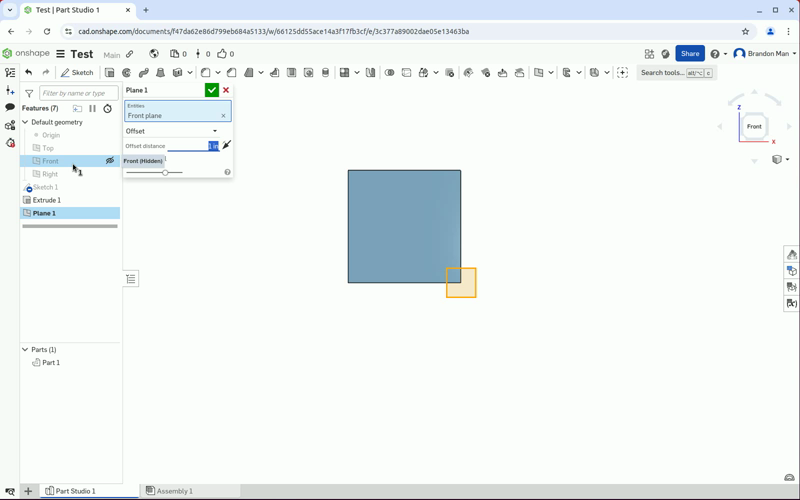
text(23.108)
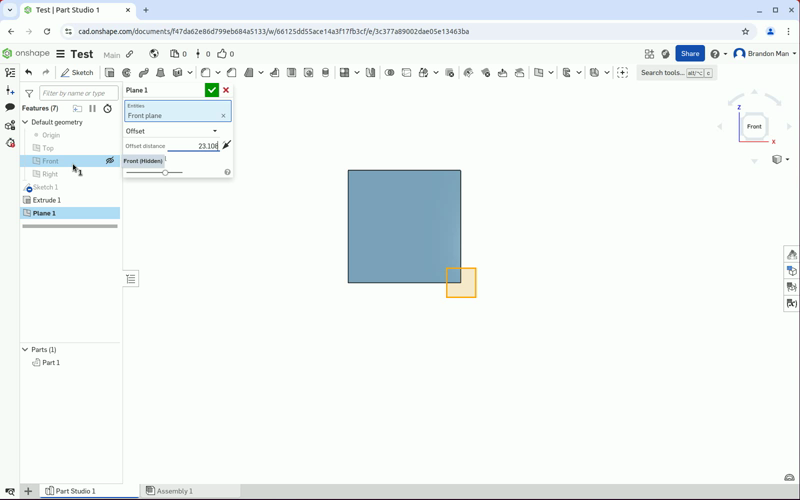
key(enter, 2)
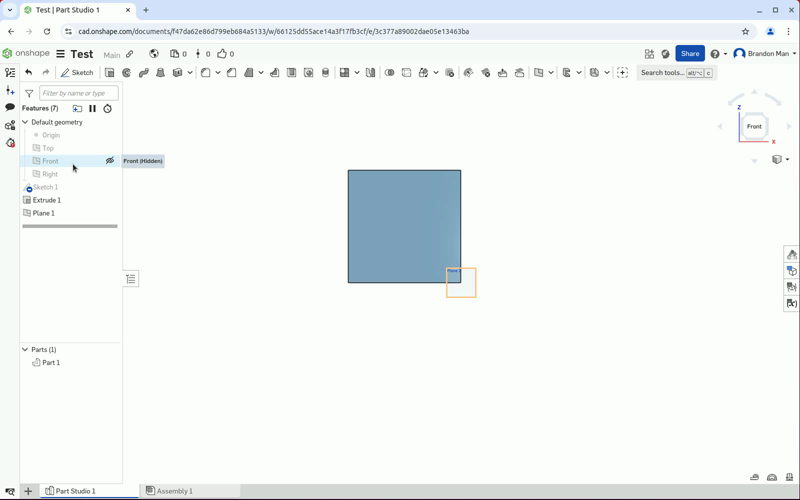
key(shift+s)
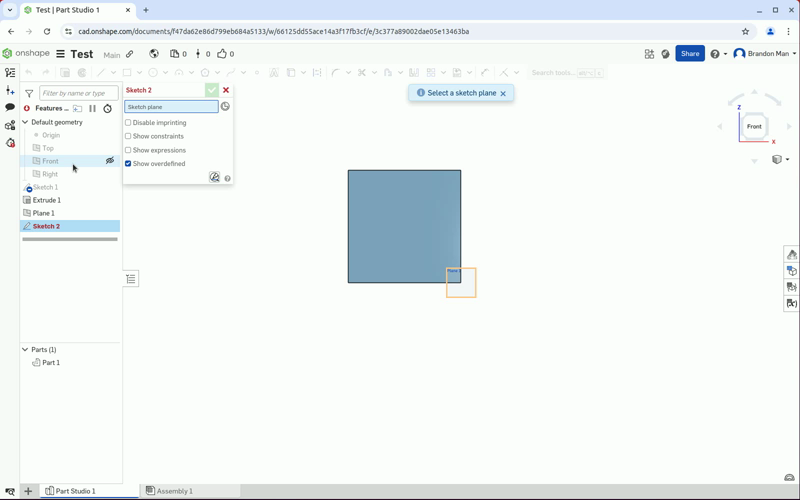
mouse_move(73, 215)
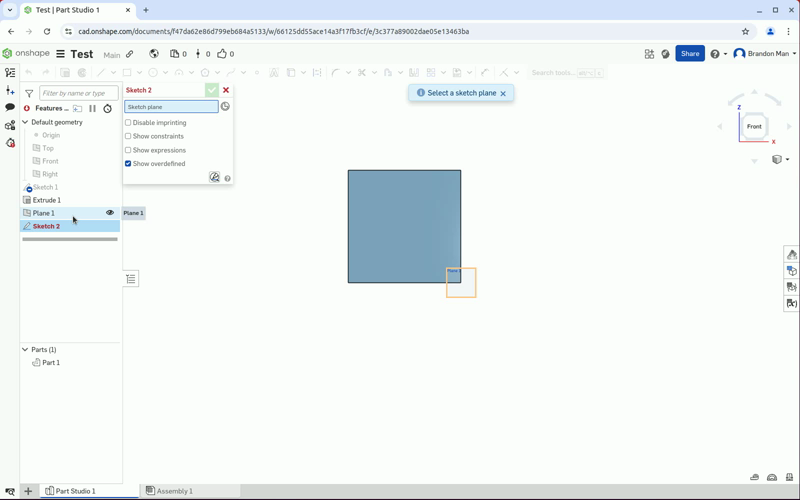
click(73, 215)
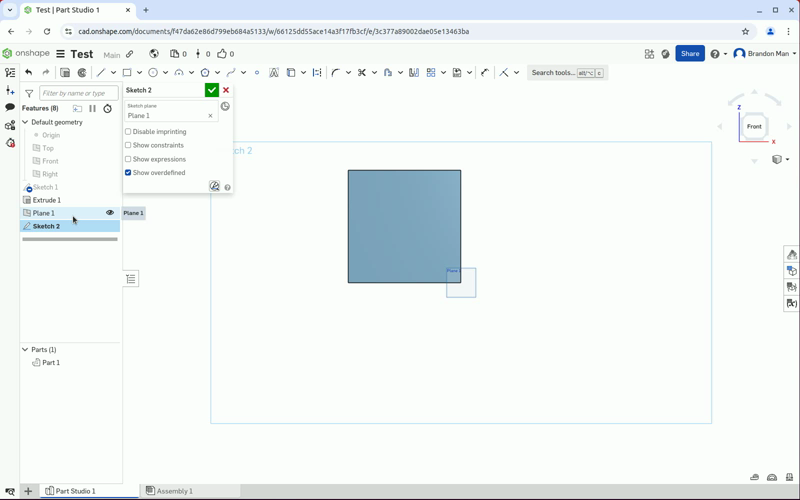
mouse_move(73, 352)
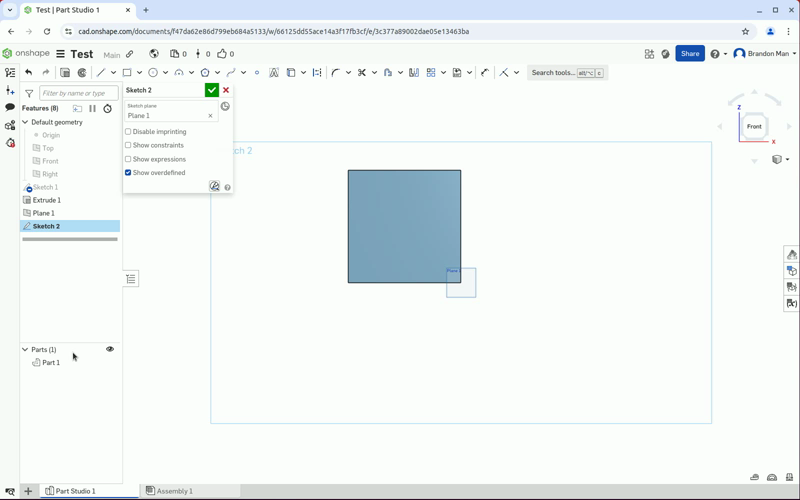
key(y)
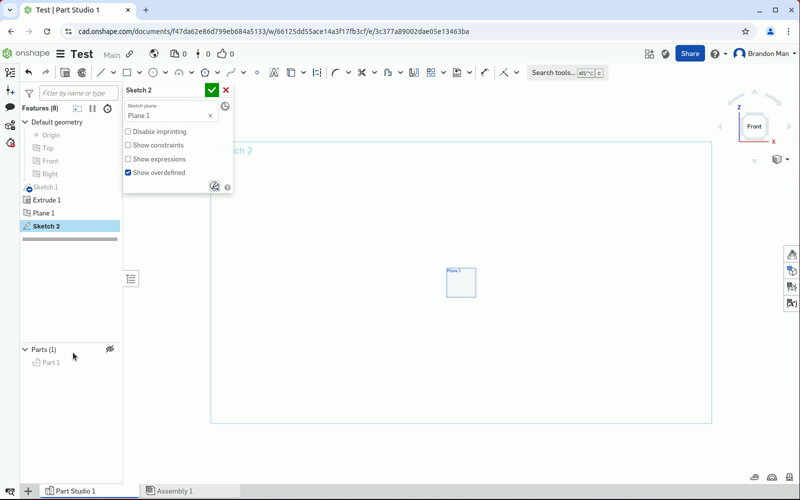
key(l)
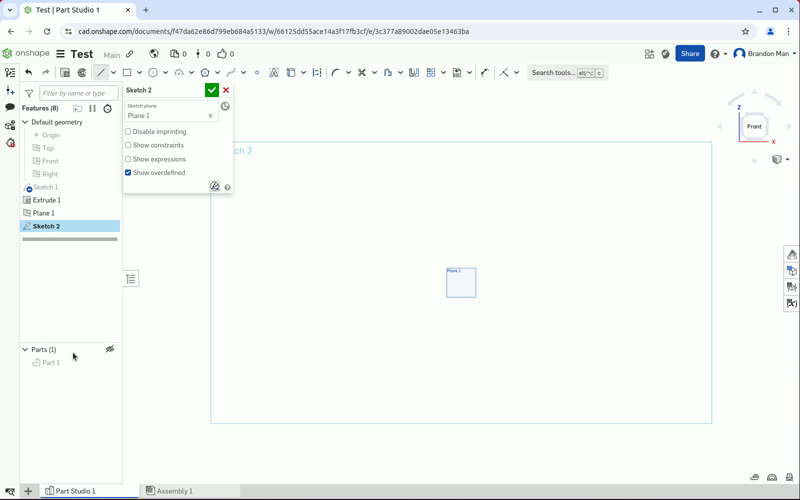
key_down(shift)
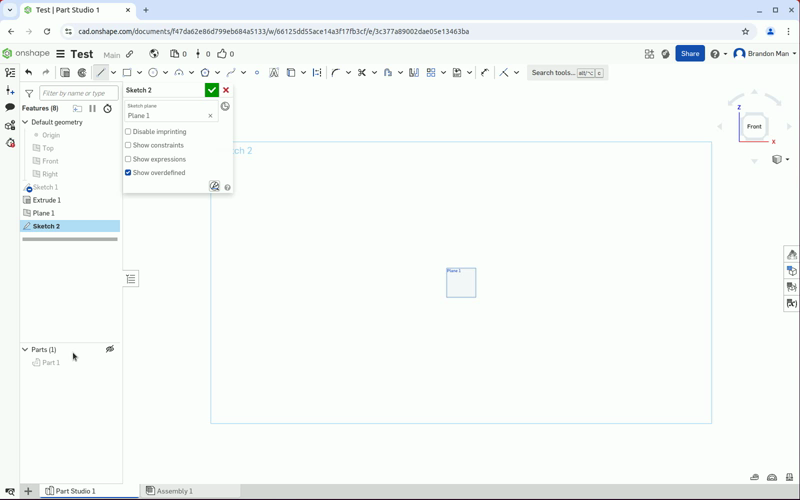
mouse_move(404, 226)
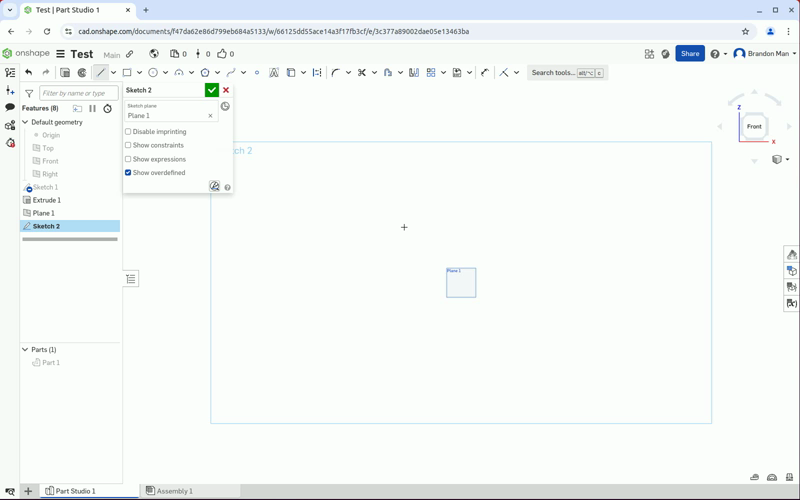
click(404, 226)
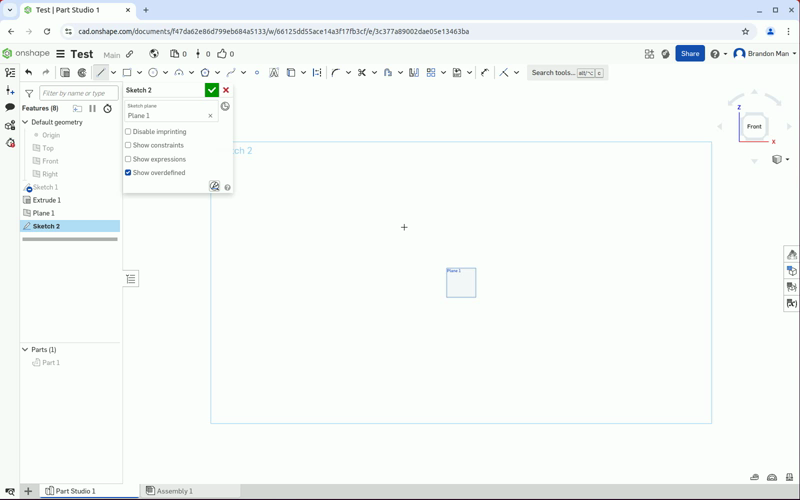
key_up(shift)
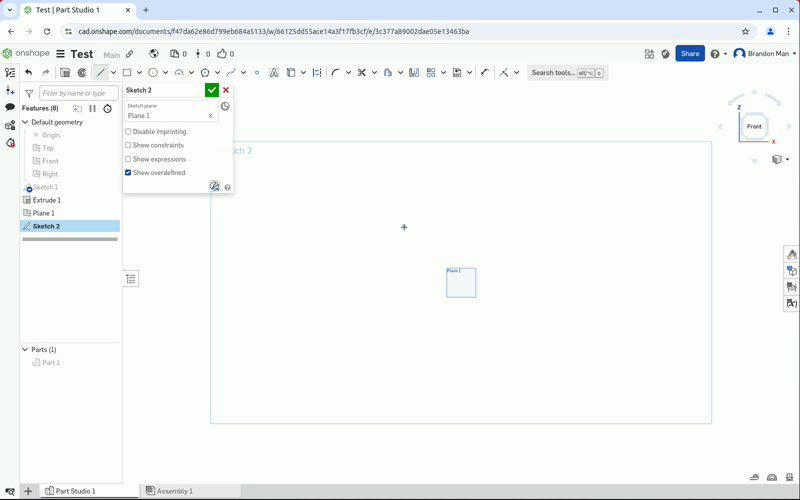
key_down(shift)
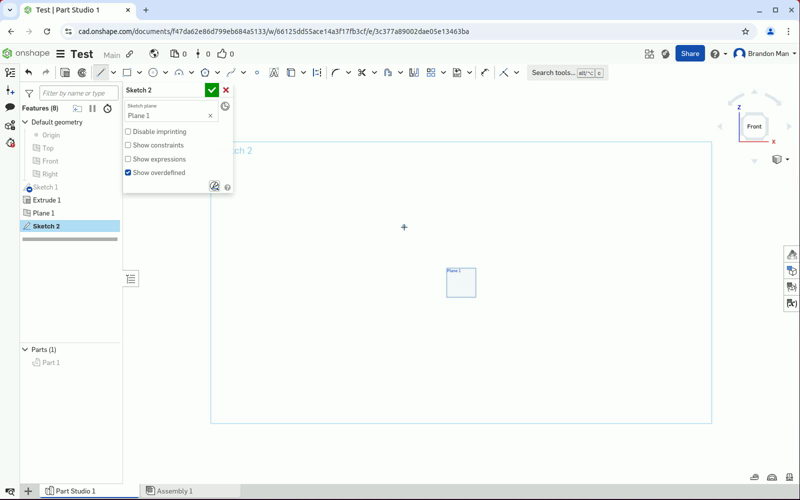
mouse_move(434, 226)
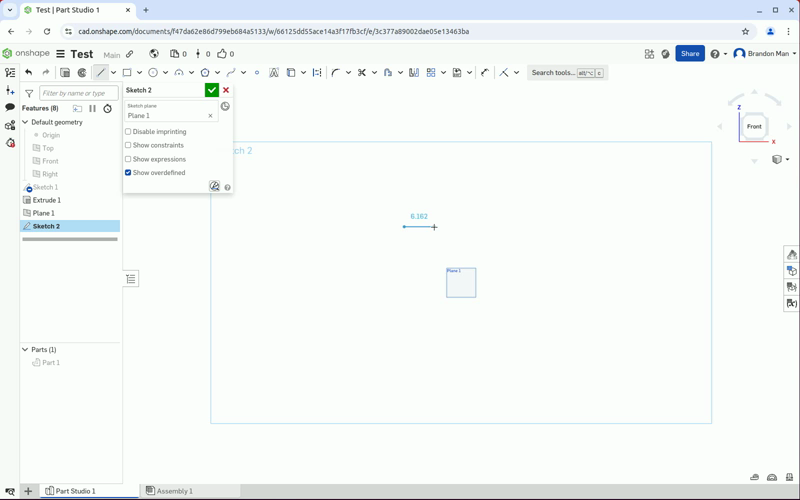
mouse_move(461, 226)
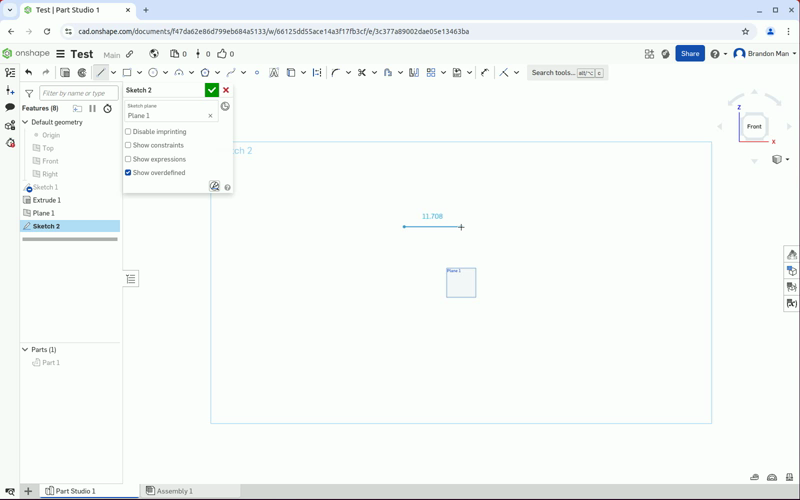
click(461, 226)
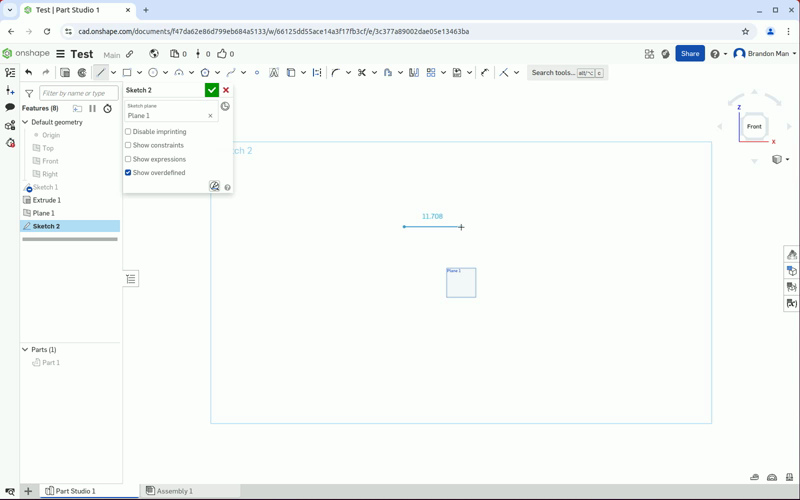
key_up(shift)
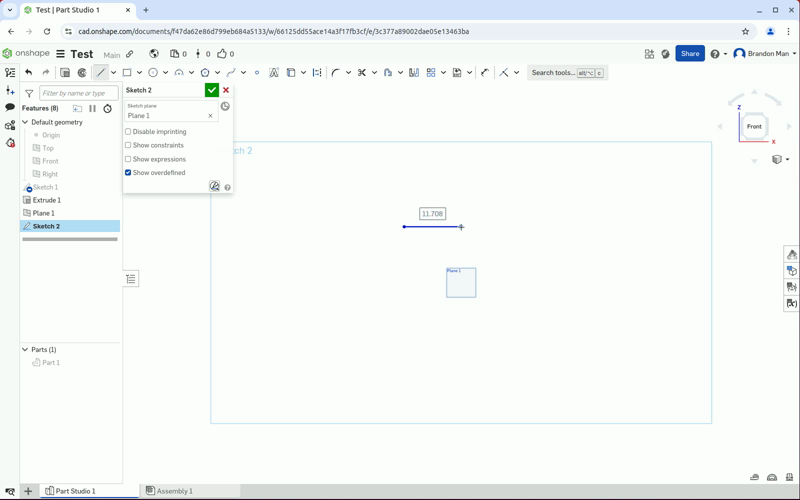
key_down(shift)
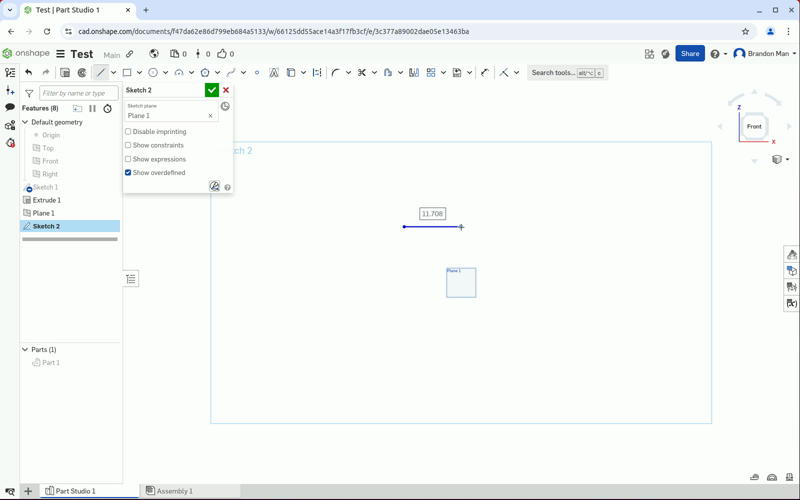
mouse_move(491, 226)
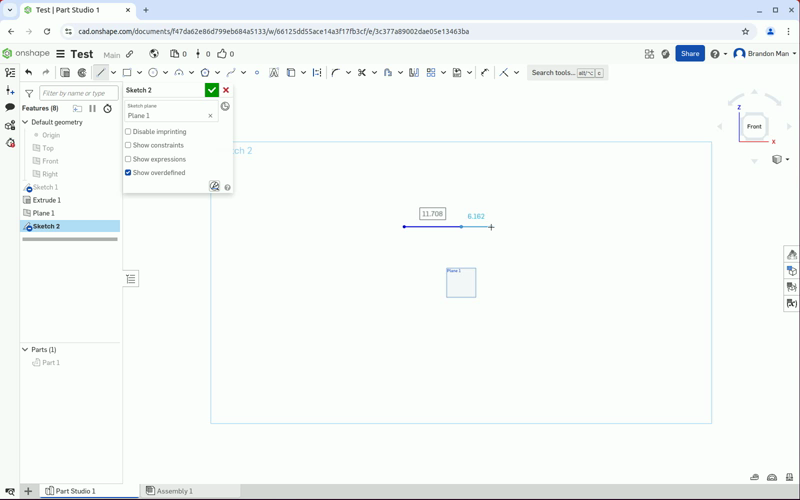
mouse_move(461, 169)
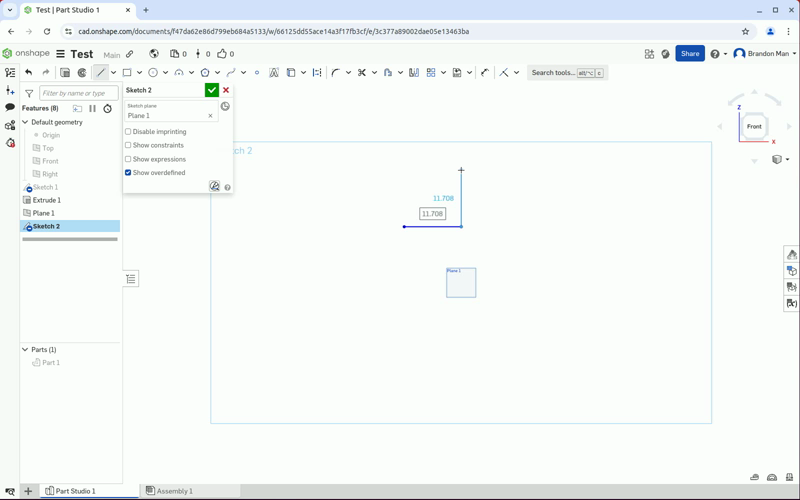
click(461, 169)
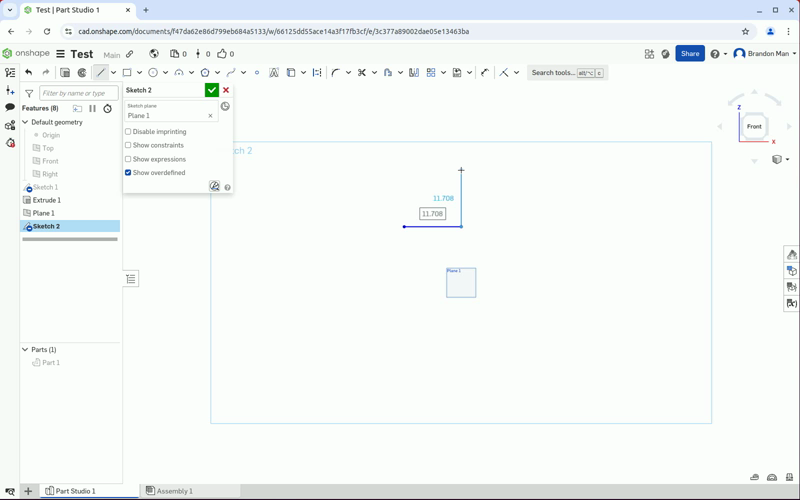
key_up(shift)
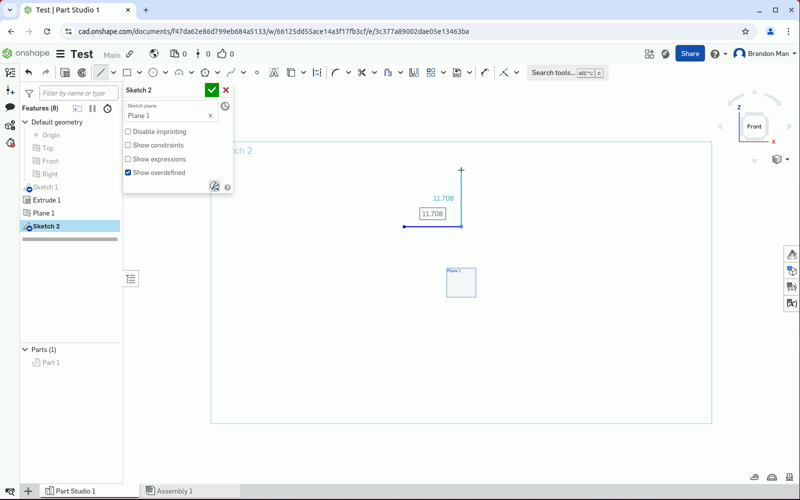
key_down(shift)
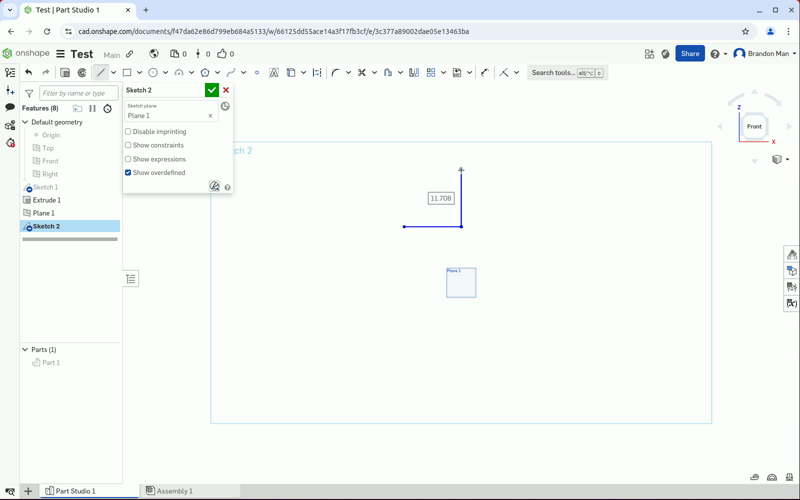
mouse_move(491, 169)
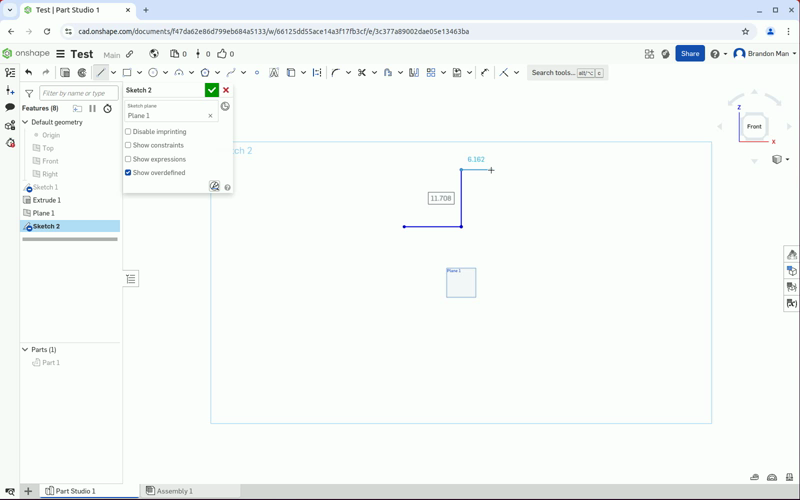
mouse_move(404, 169)
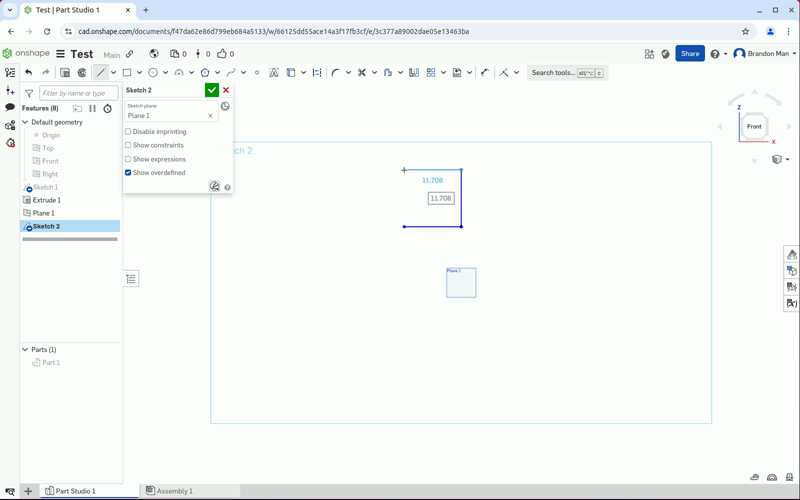
click(404, 169)
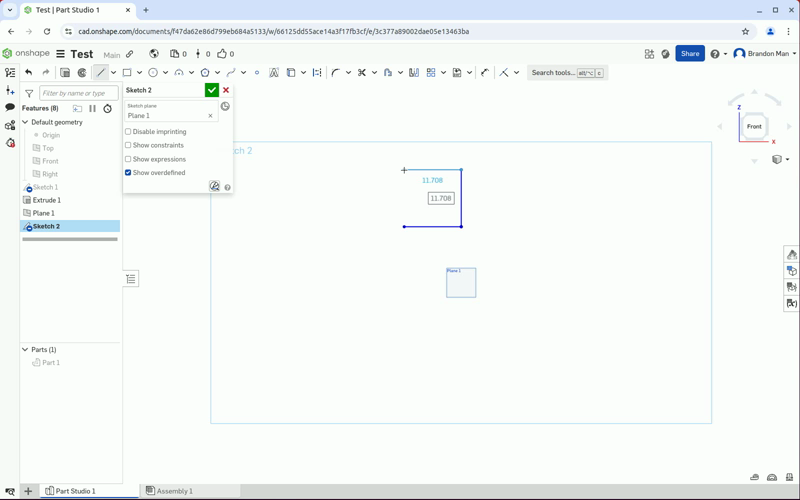
key_up(shift)
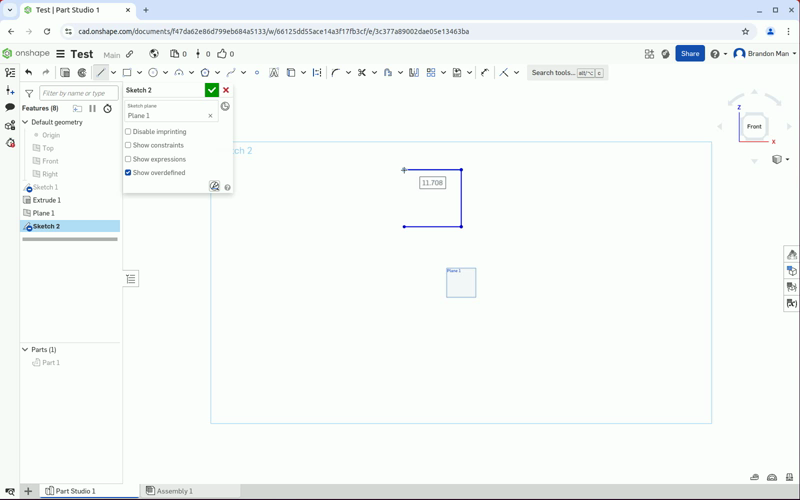
mouse_move(434, 169)
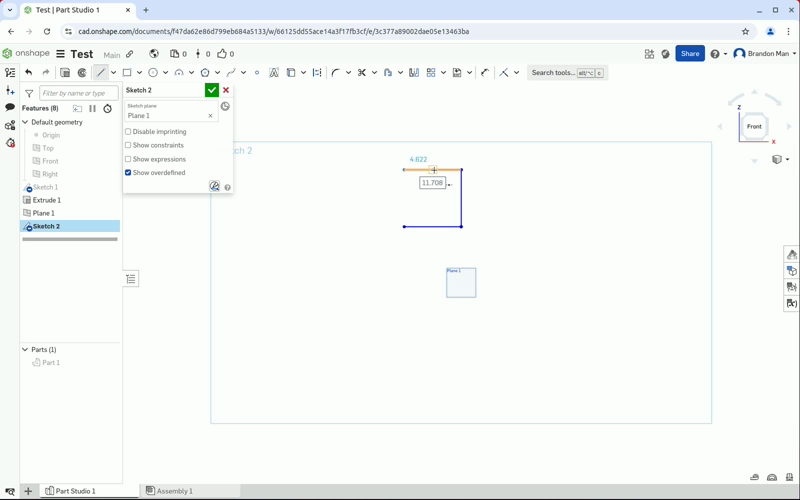
key_down(shift)
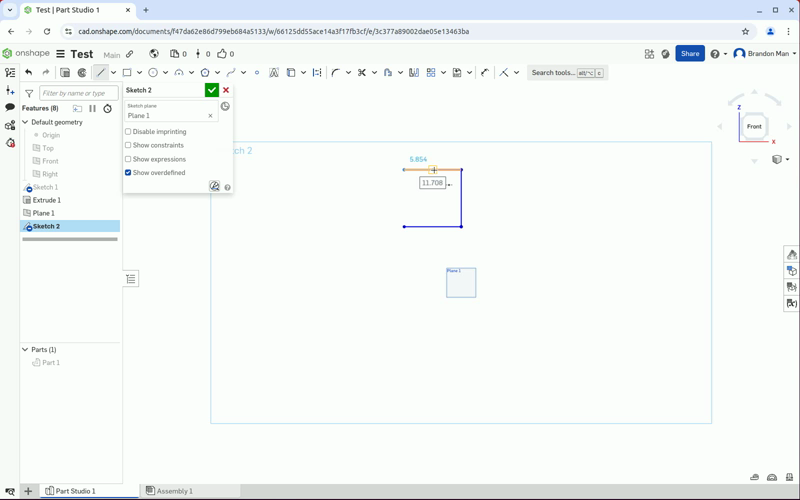
mouse_move(404, 226)
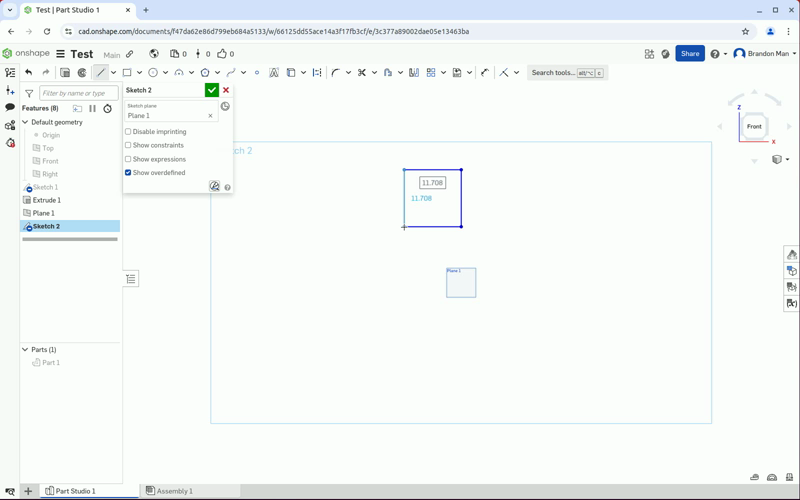
key_up(shift)
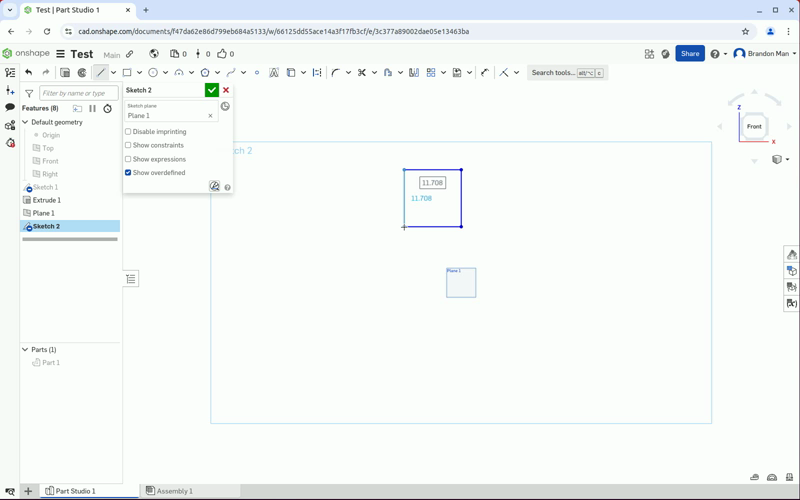
click(404, 226)
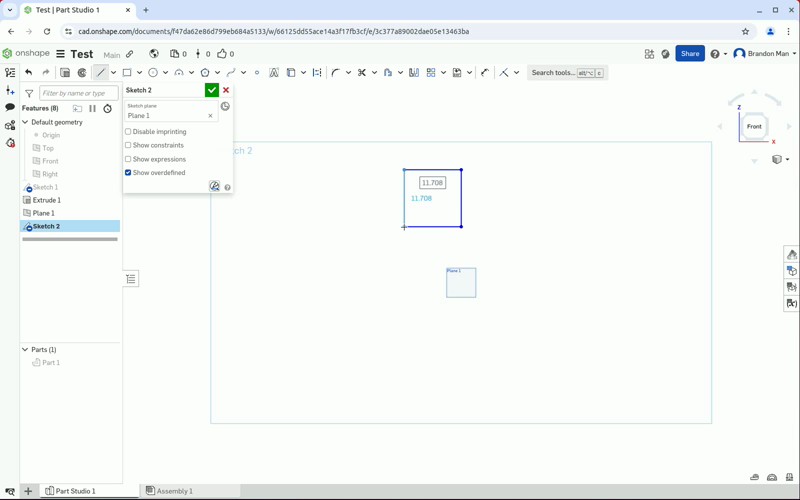
key(esc)
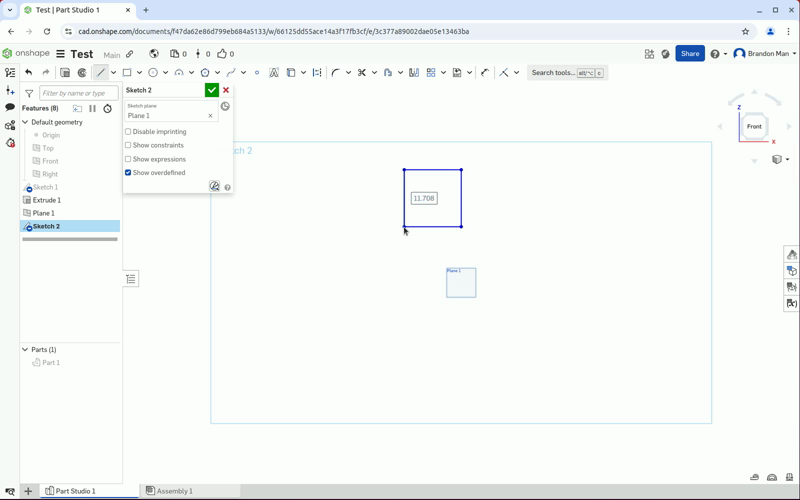
mouse_move(443, 192)
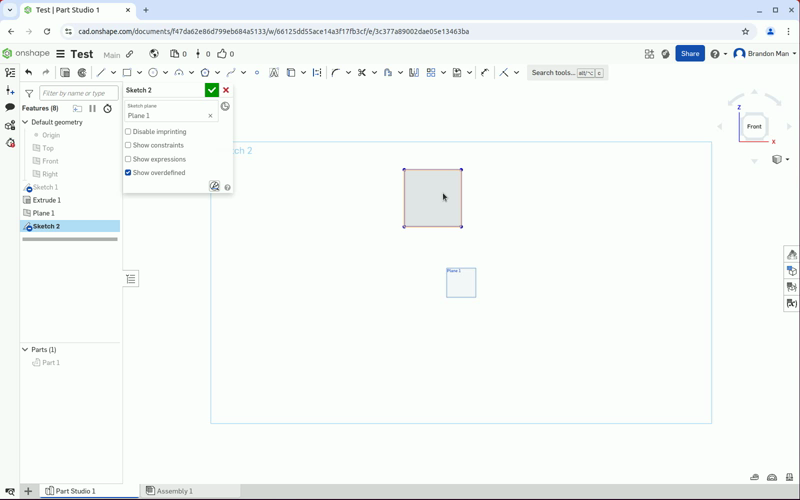
click(443, 192)
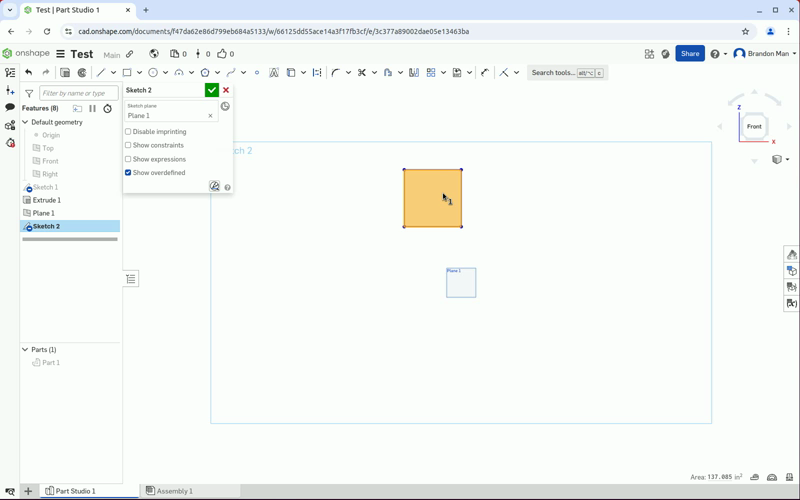
mouse_move(73, 352)
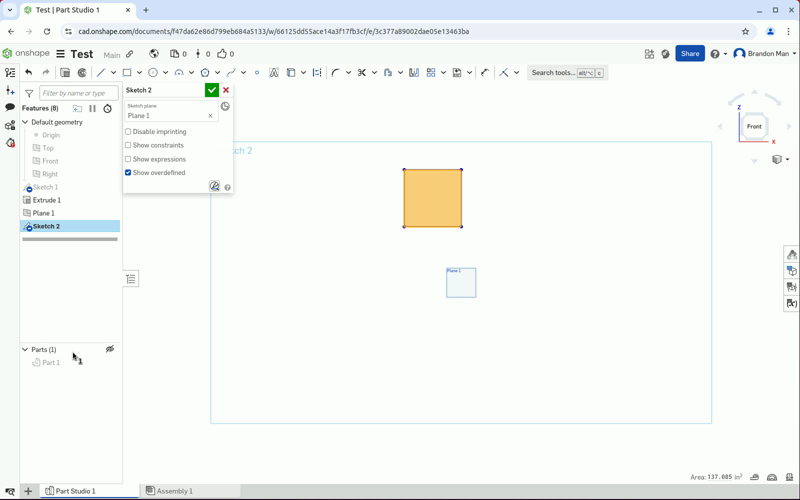
key(shift+y)
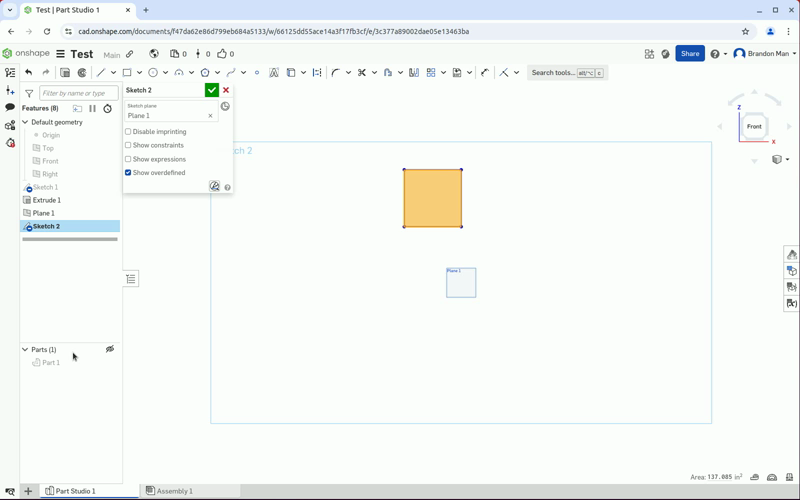
key(shift+e)
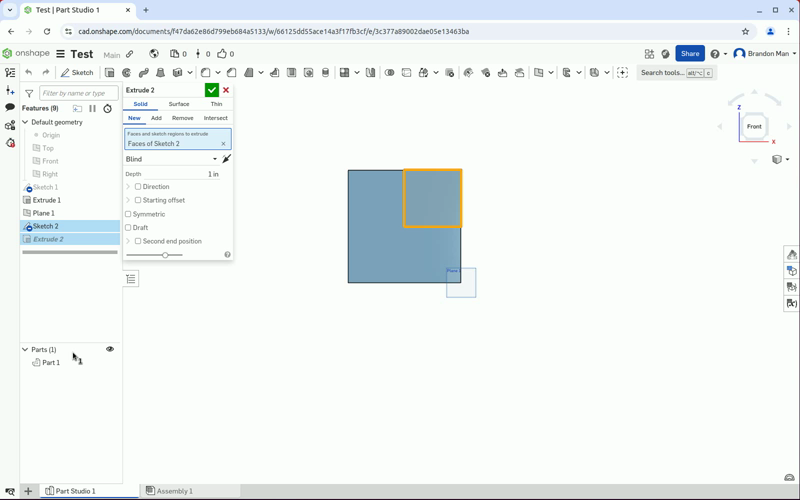
mouse_move(143, 106)
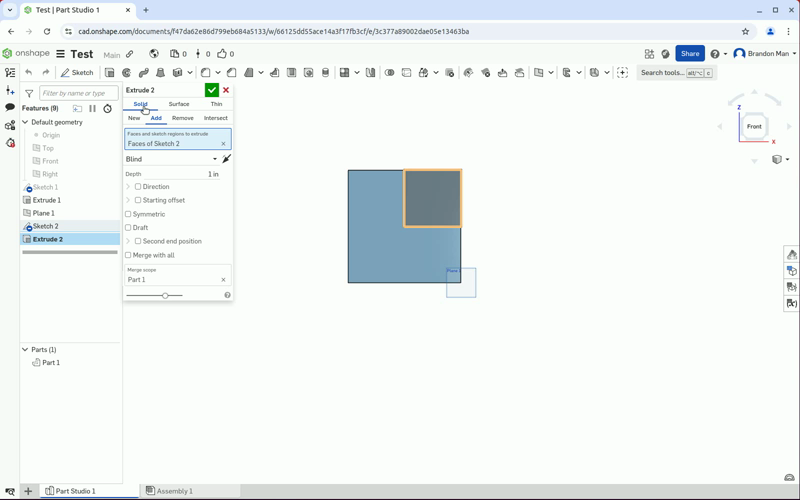
click(143, 106)
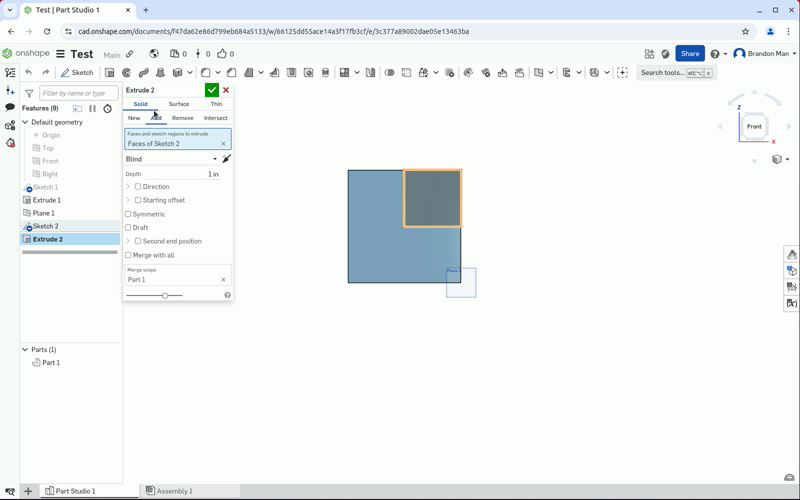
mouse_move(186, 120)
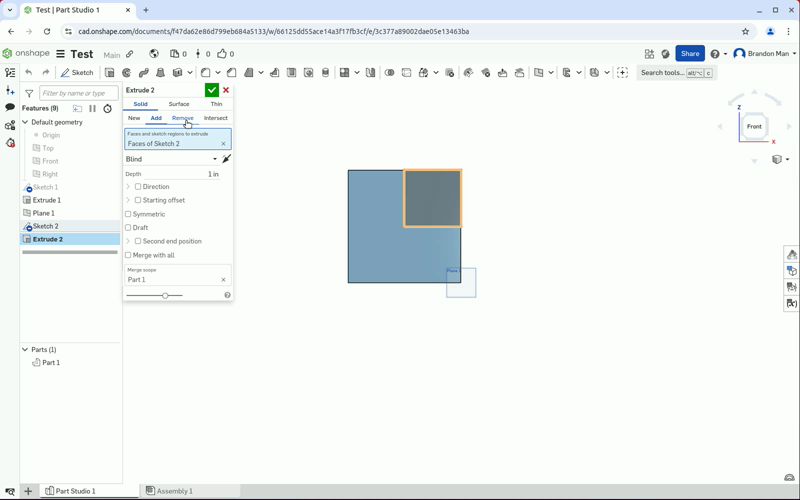
click(186, 120)
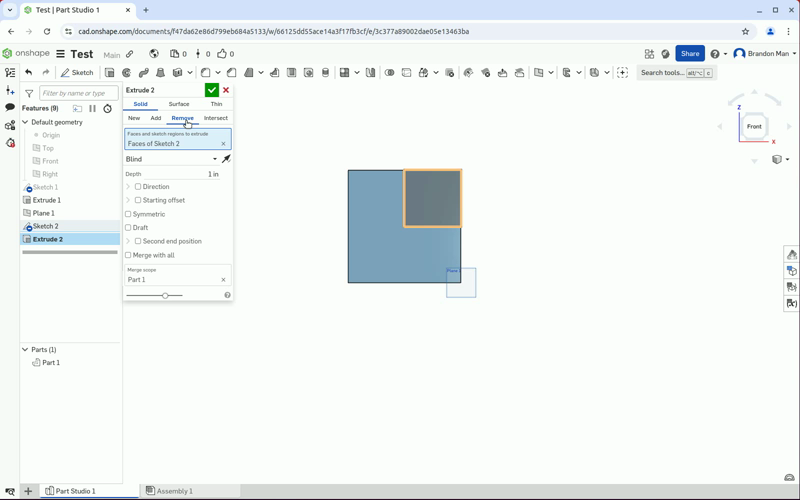
key(tab, 4)
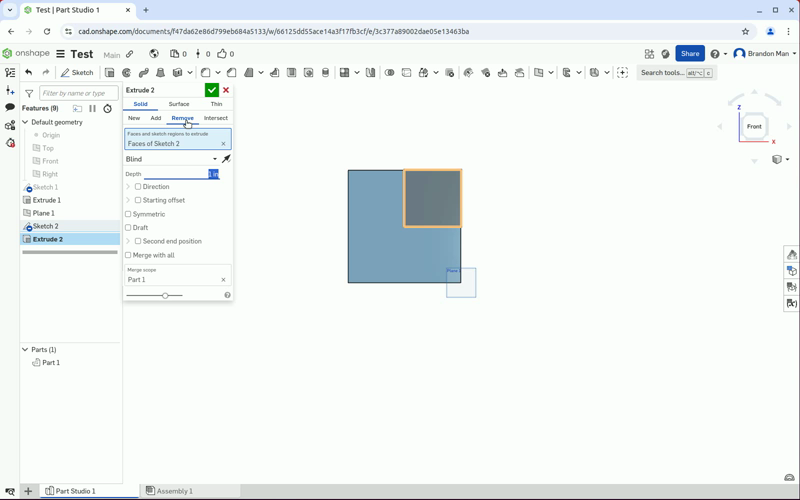
text(11.554)
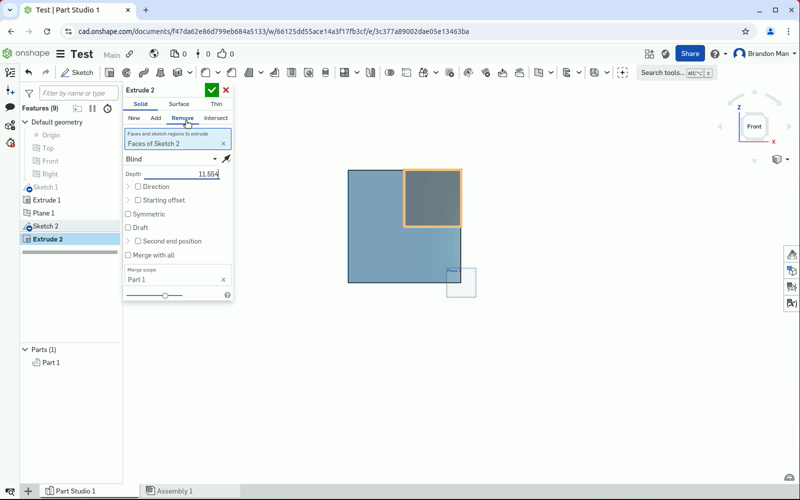
key(tab, 6)
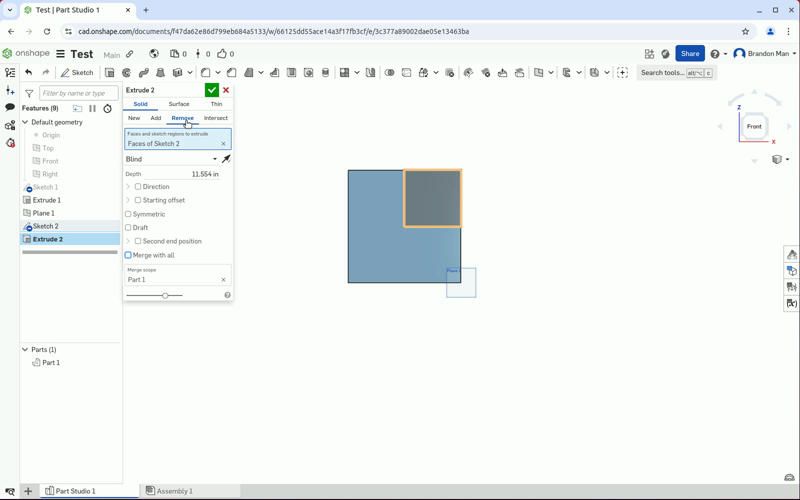
key(space)
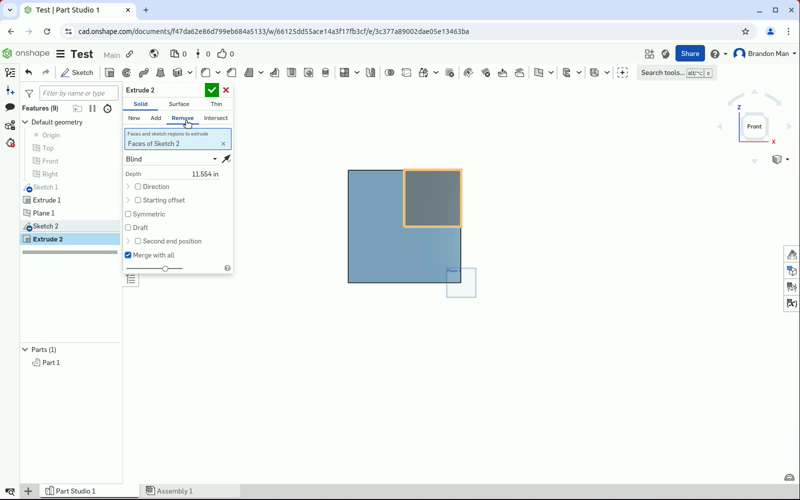
key(enter)
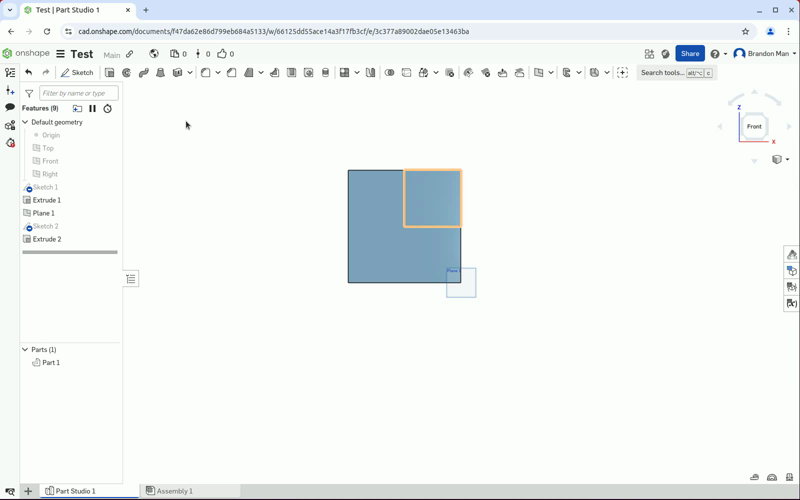
key(shift+h)
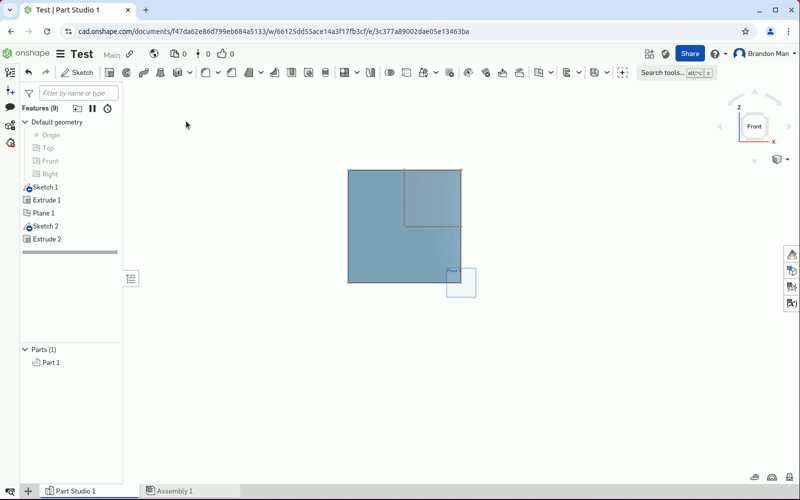
key(shift+h)
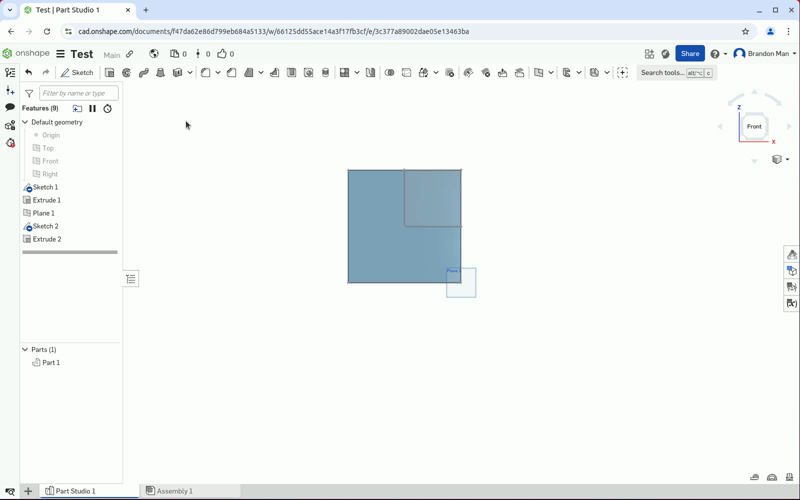
key(shift+7)
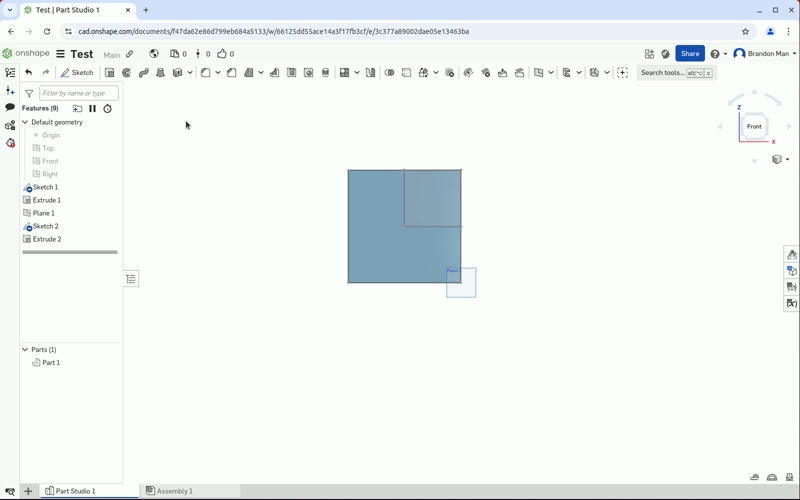
key(left, 2)
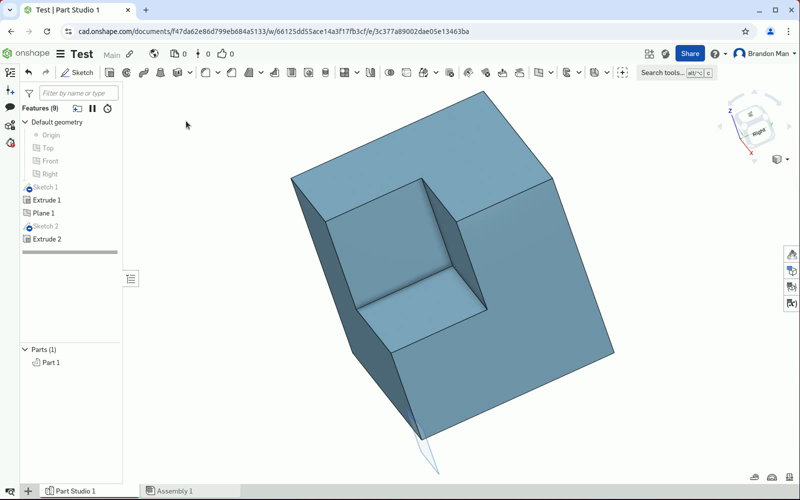
key(down, 2)
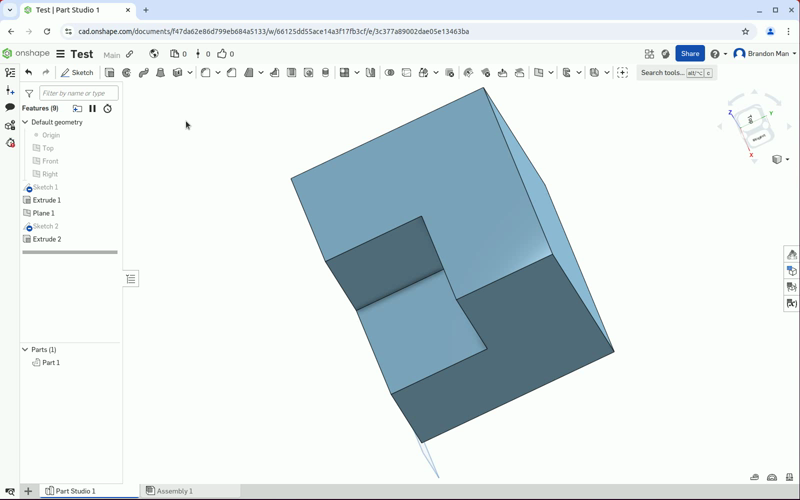
key(up, 2)
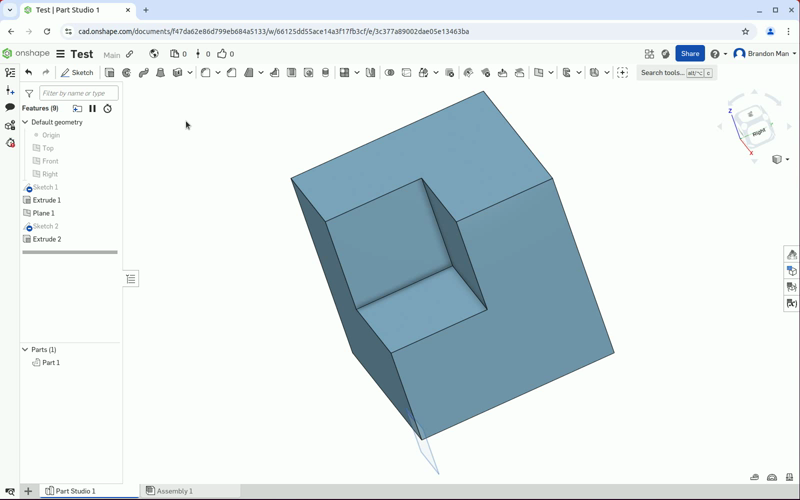
key(right, 2)
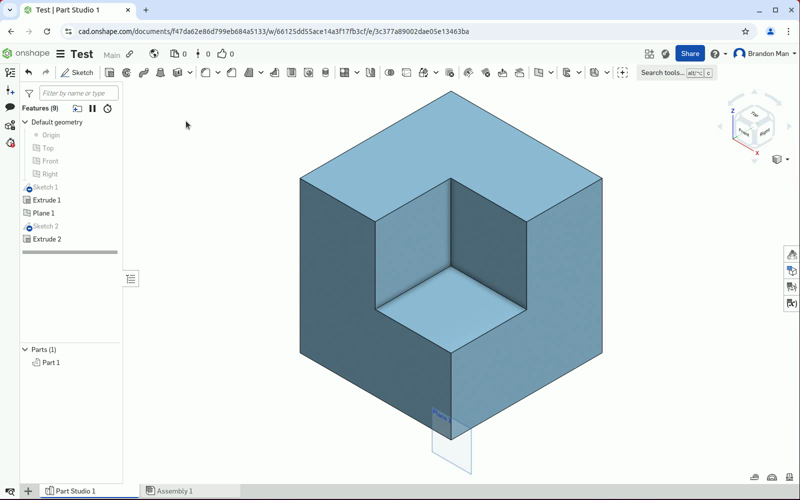
mouse_move(73, 189)
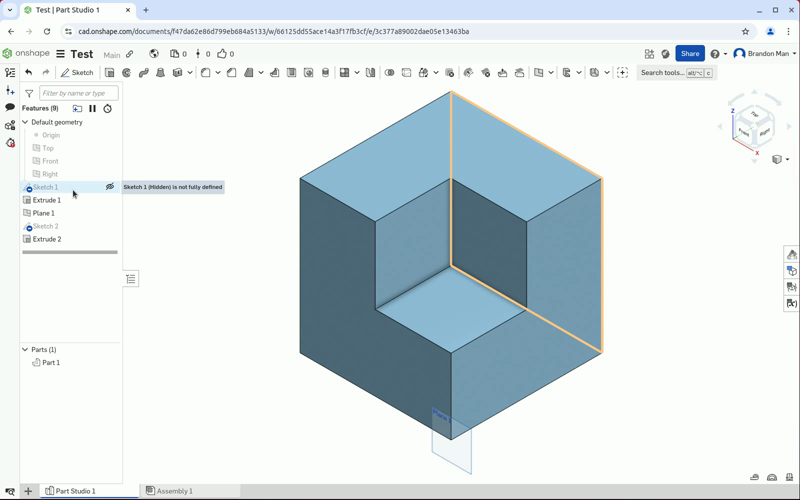
click(73, 189)